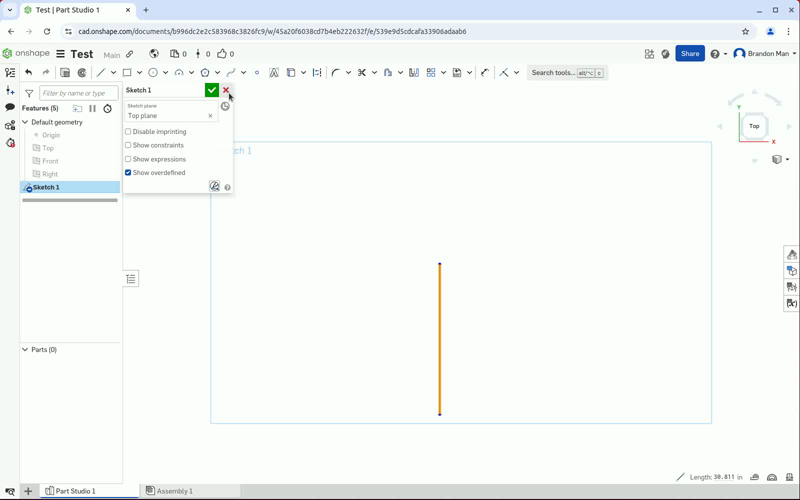
key(shift+h)
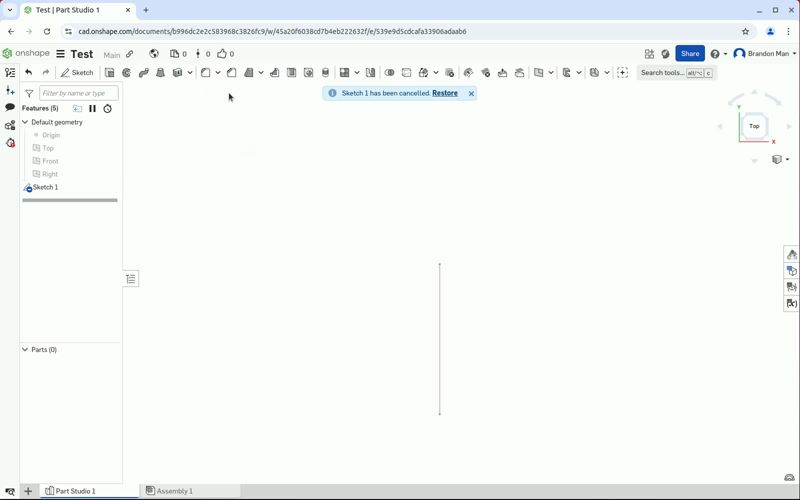
key(shift+s)
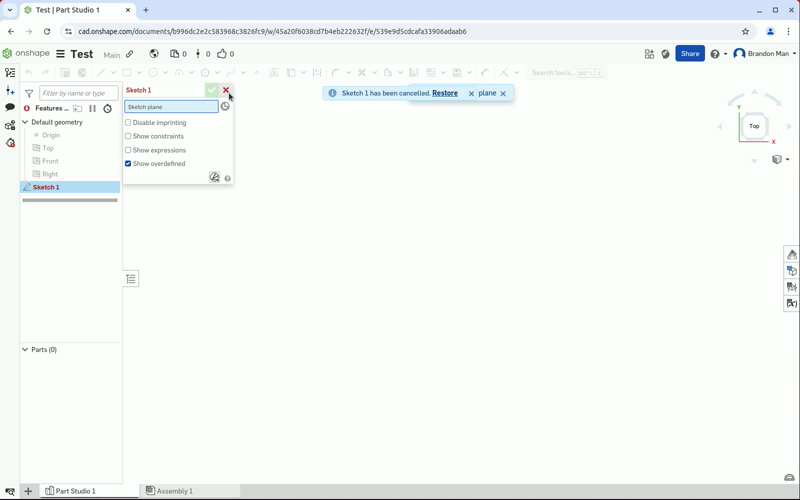
mouse_move(73, 150)
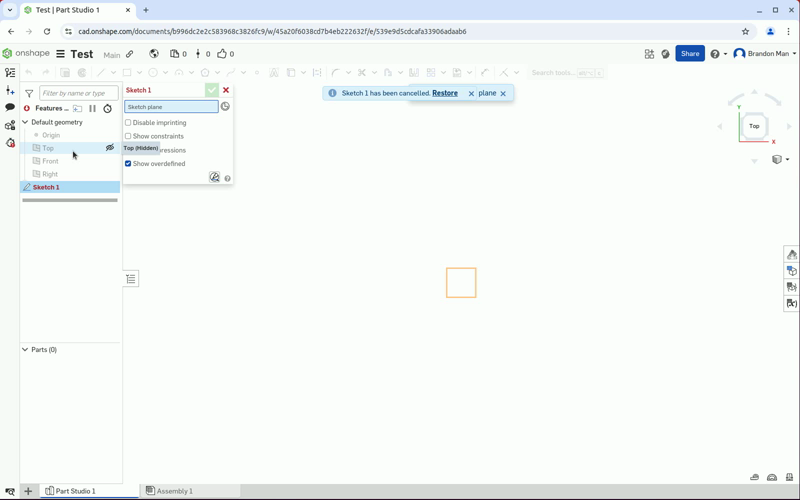
click(73, 150)
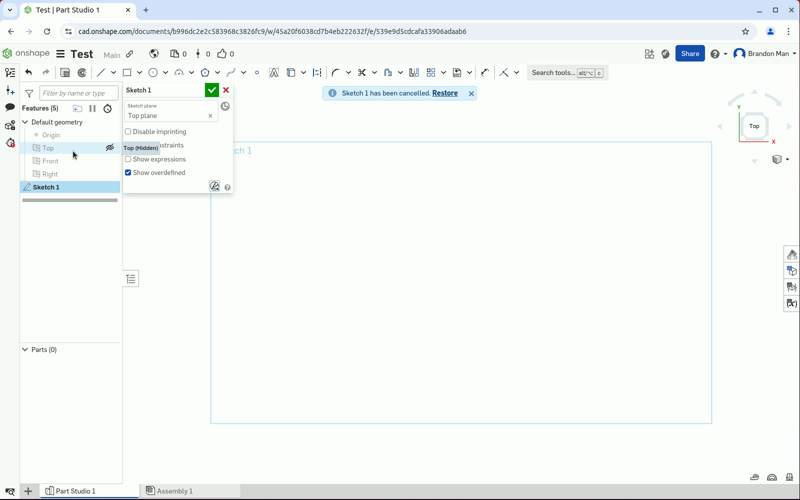
mouse_move(73, 352)
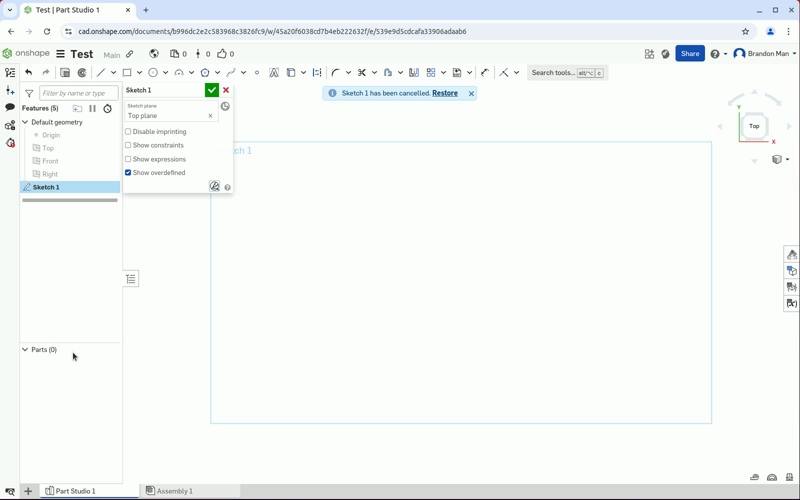
key(y)
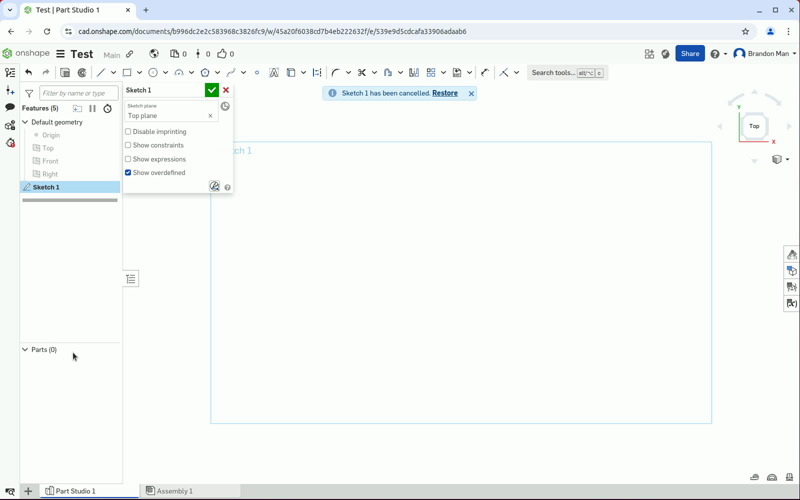
key(c)
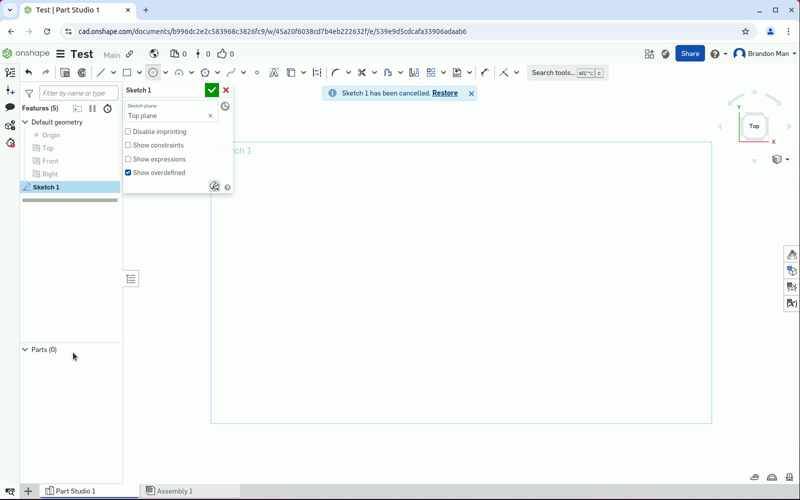
key_down(shift)
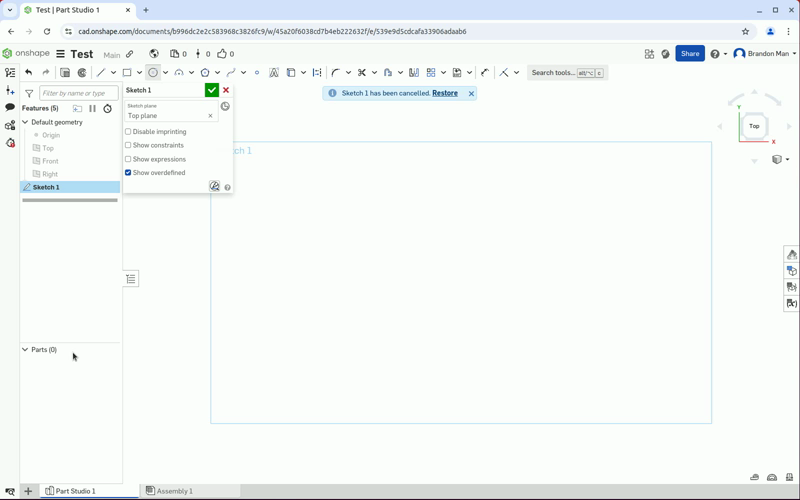
mouse_move(460, 282)
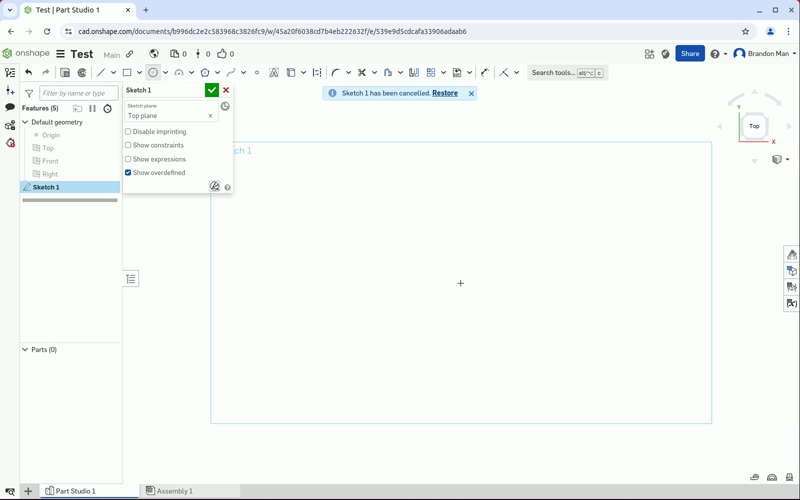
click(460, 282)
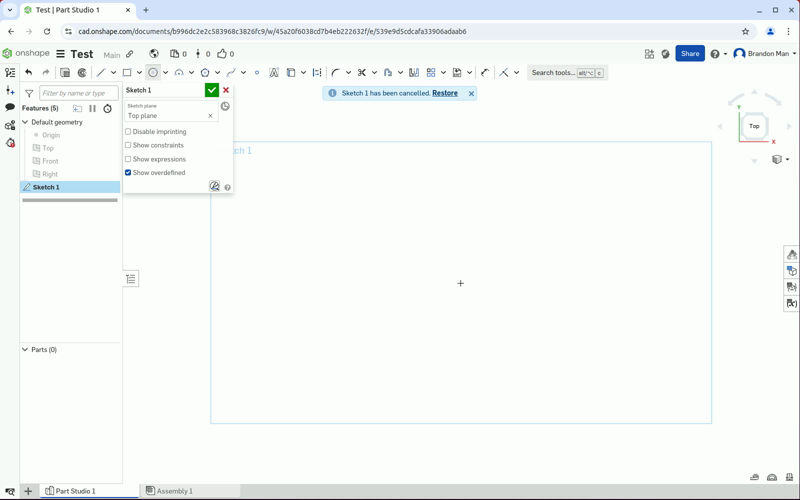
key_up(shift)
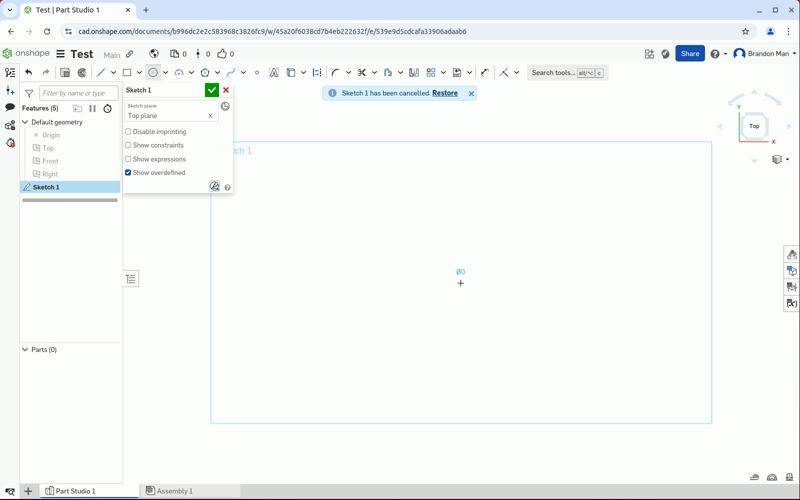
mouse_move(487, 282)
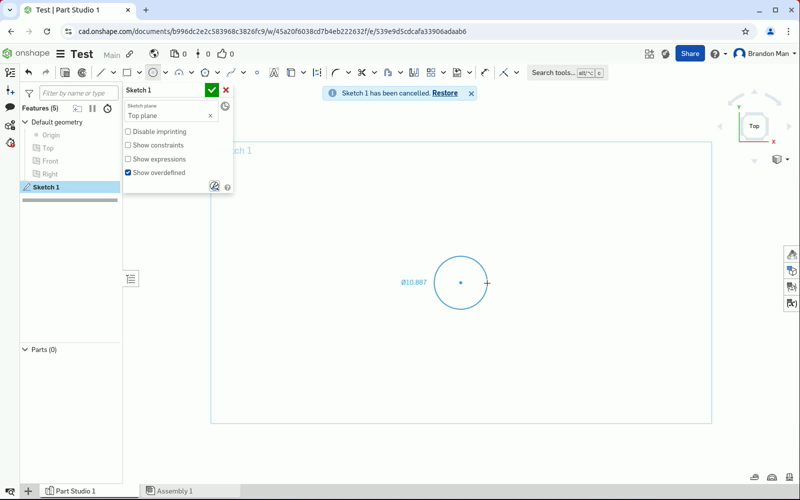
click(487, 282)
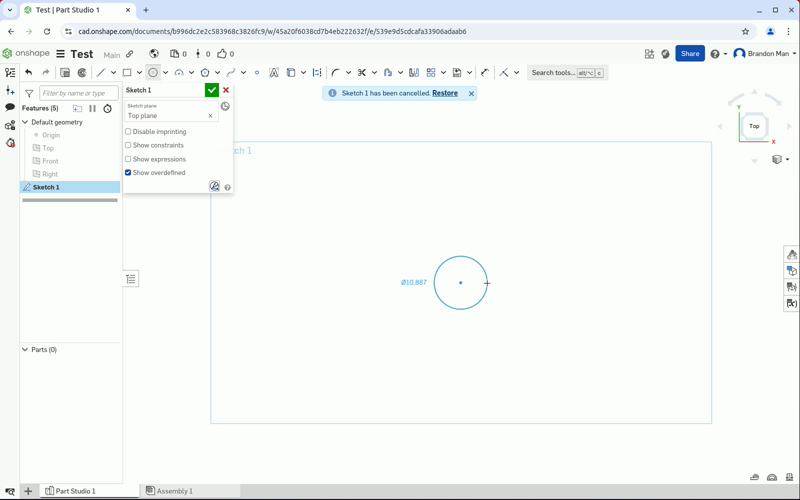
key(esc)
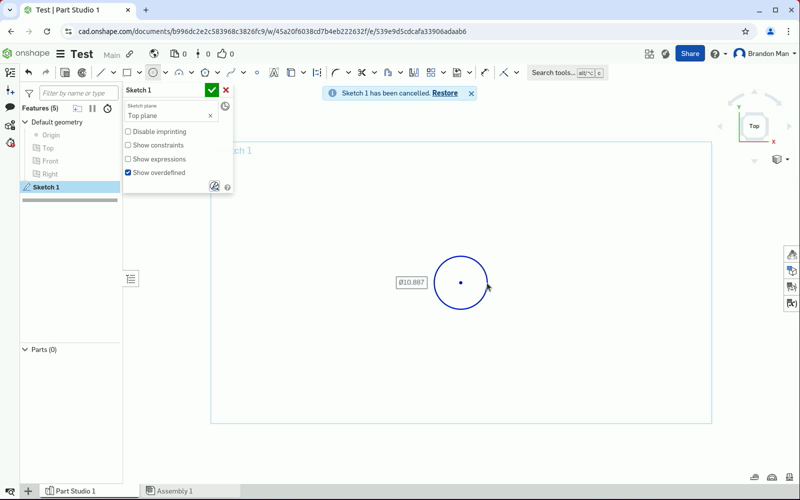
key(c)
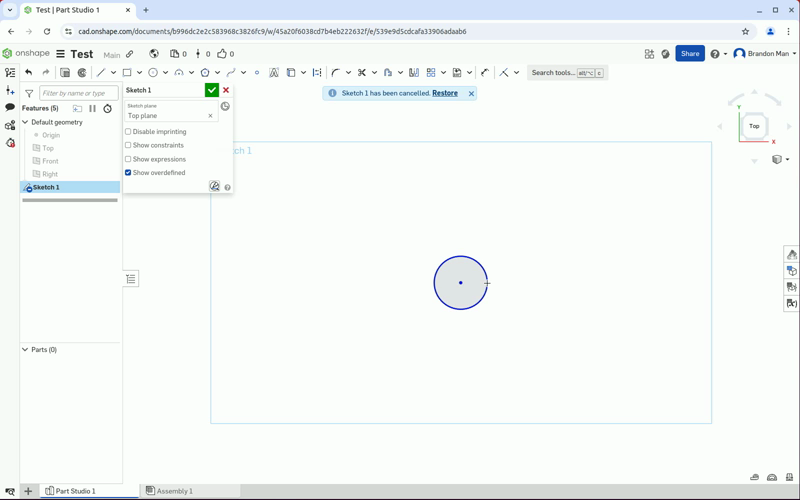
key_down(shift)
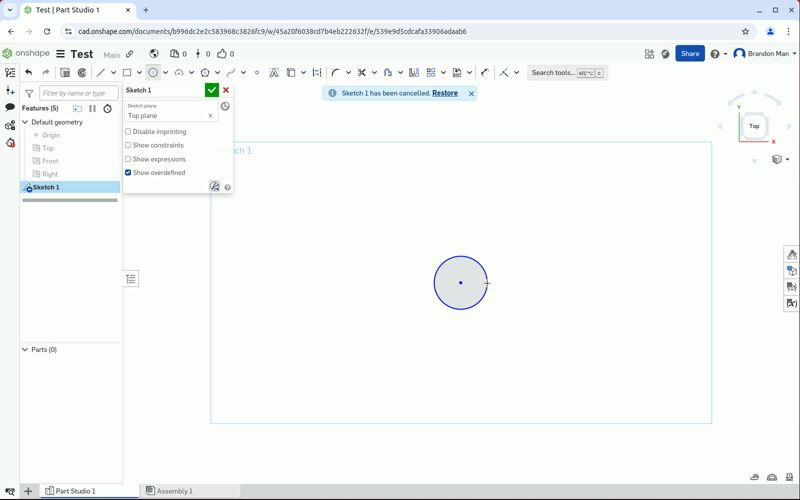
mouse_move(460, 282)
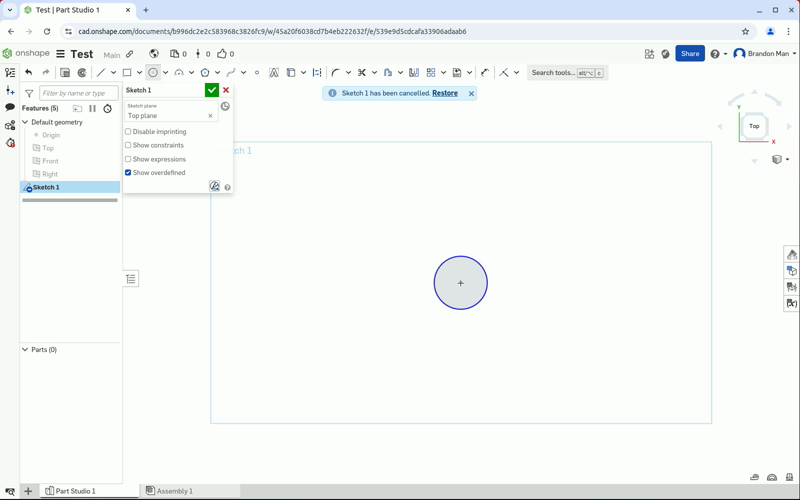
click(460, 282)
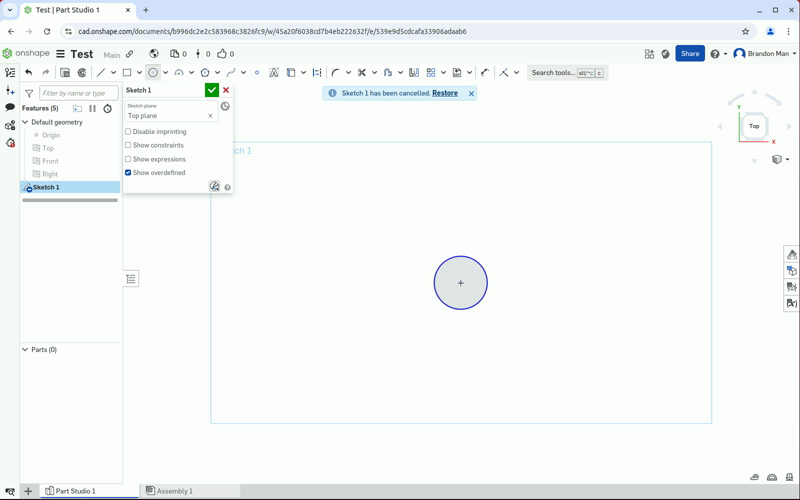
key_up(shift)
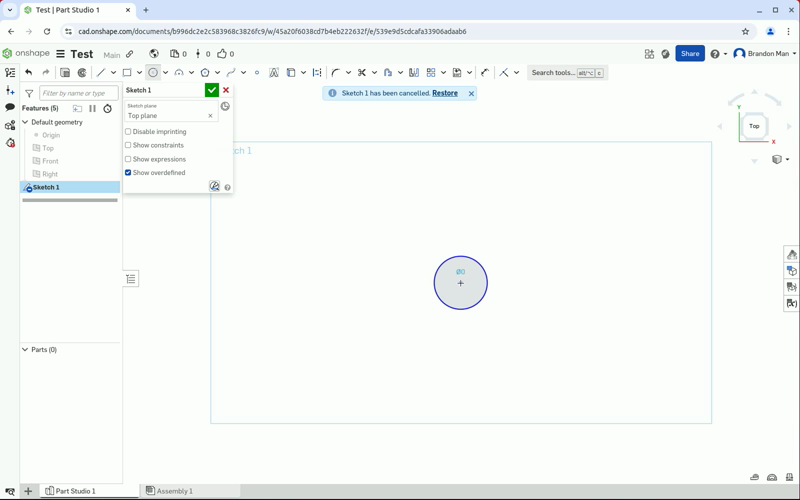
mouse_move(478, 282)
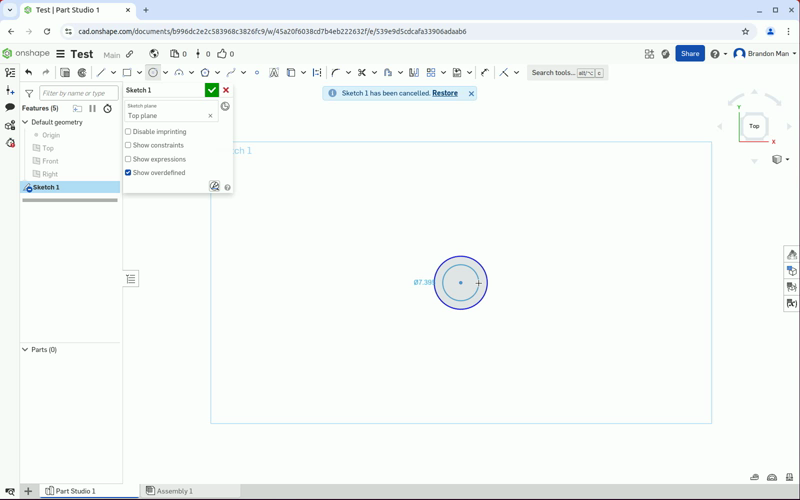
click(478, 282)
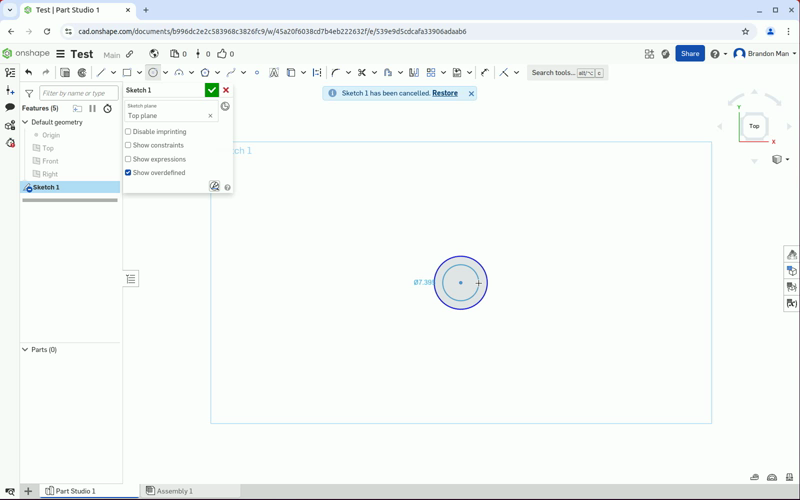
key(esc)
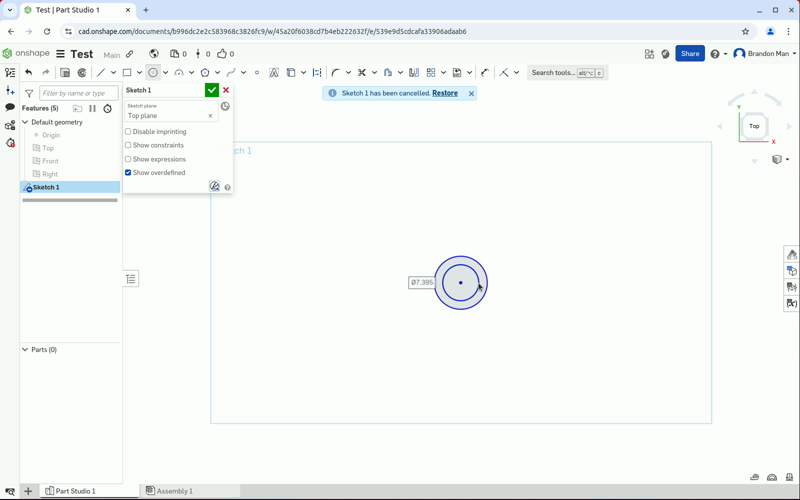
mouse_move(474, 296)
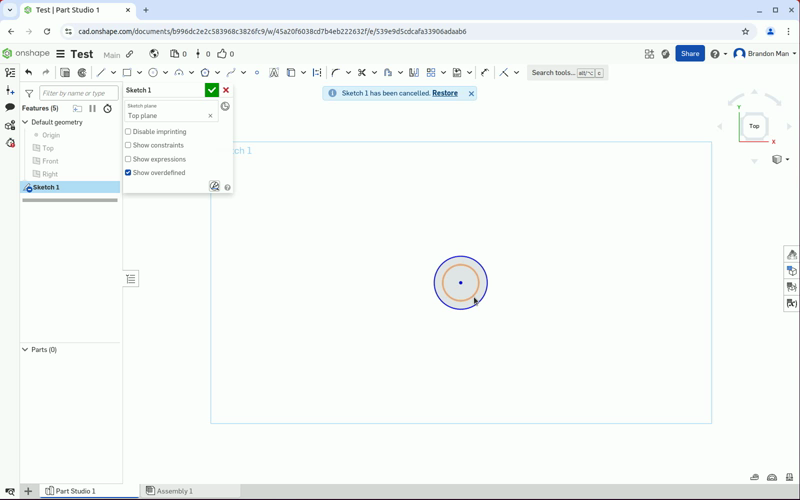
scroll(6)
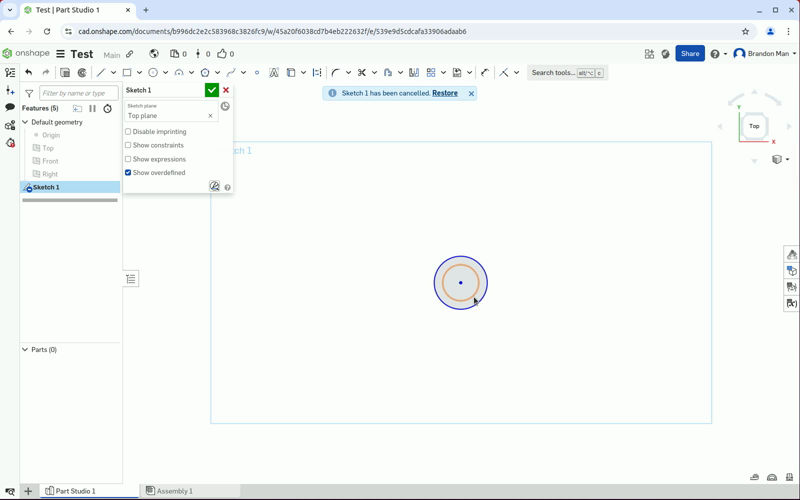
scroll(6)
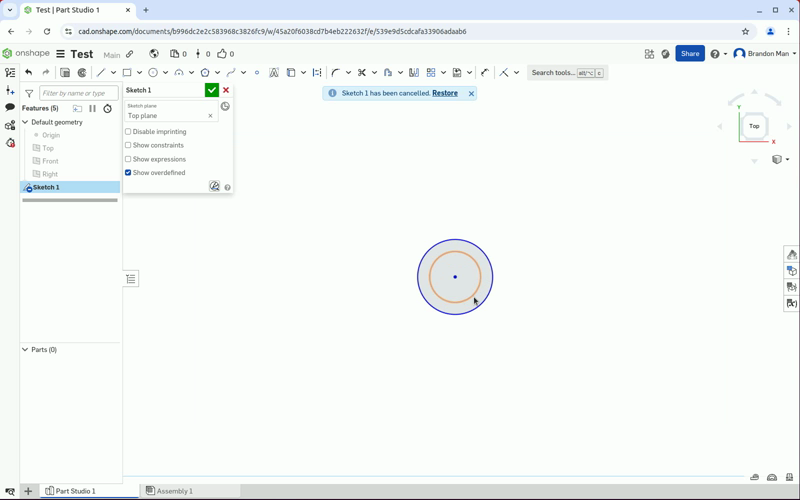
scroll(6)
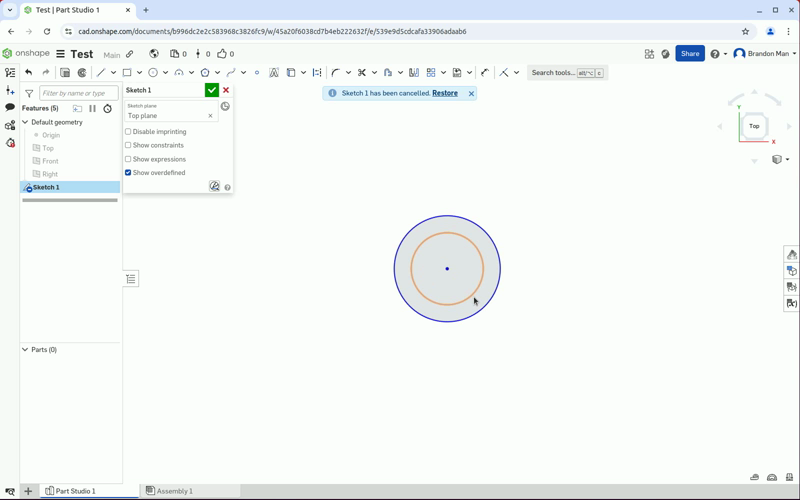
scroll(6)
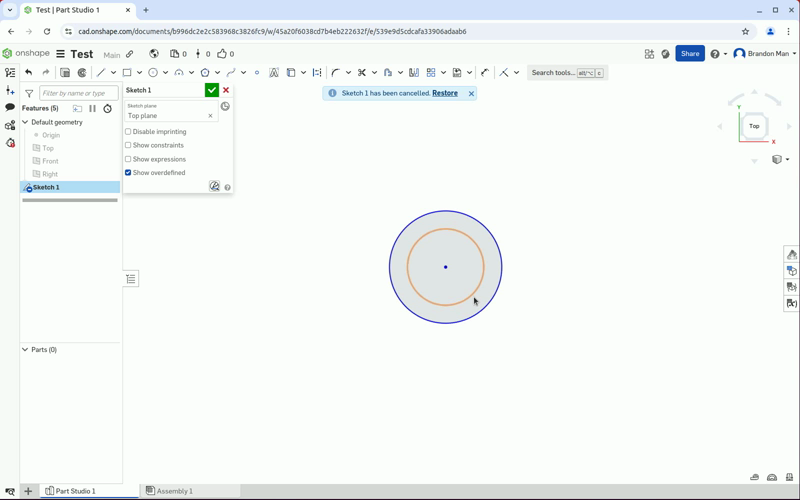
scroll(6)
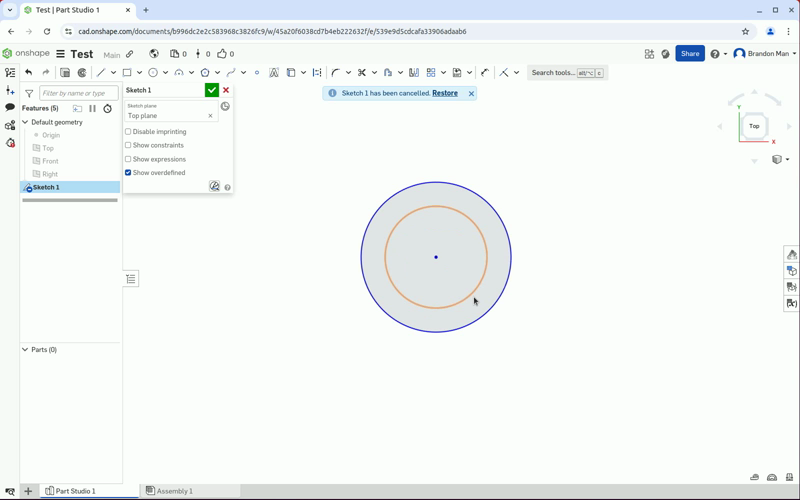
scroll(6)
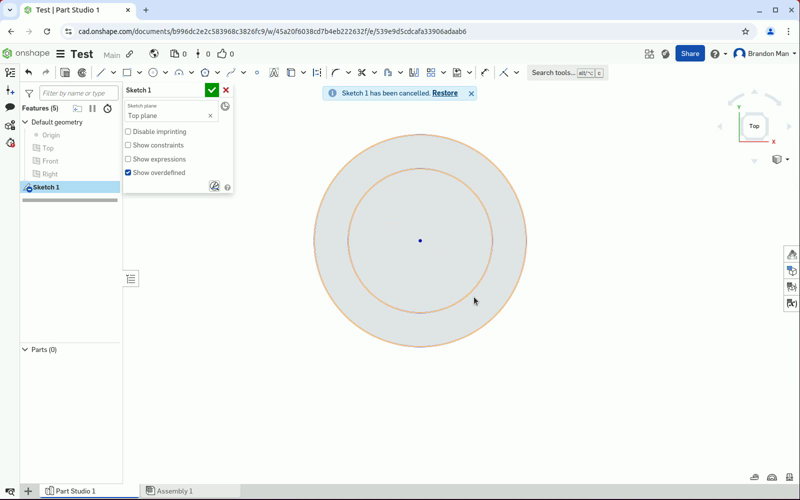
scroll(6)
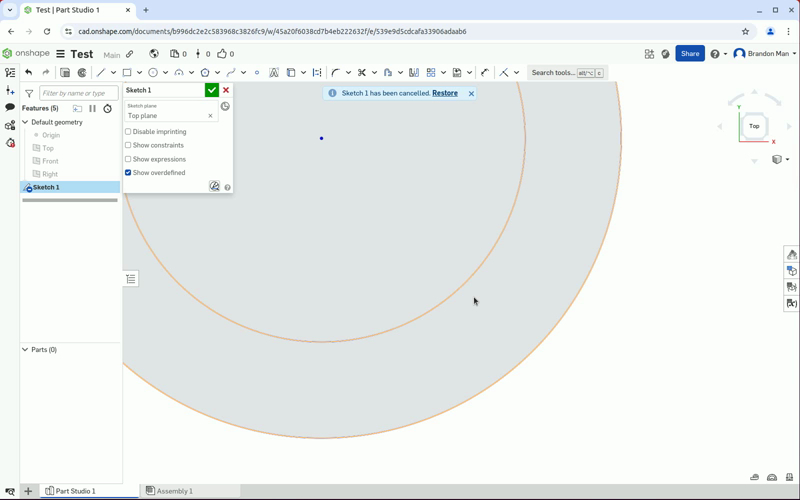
click(474, 296)
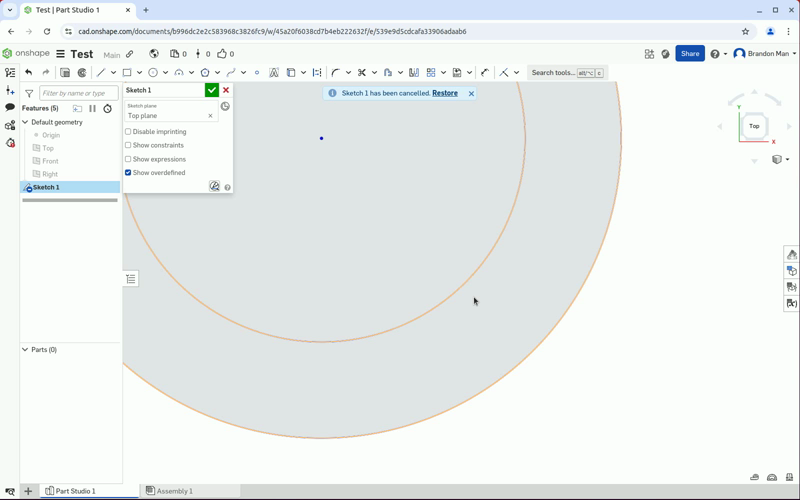
scroll(-6)
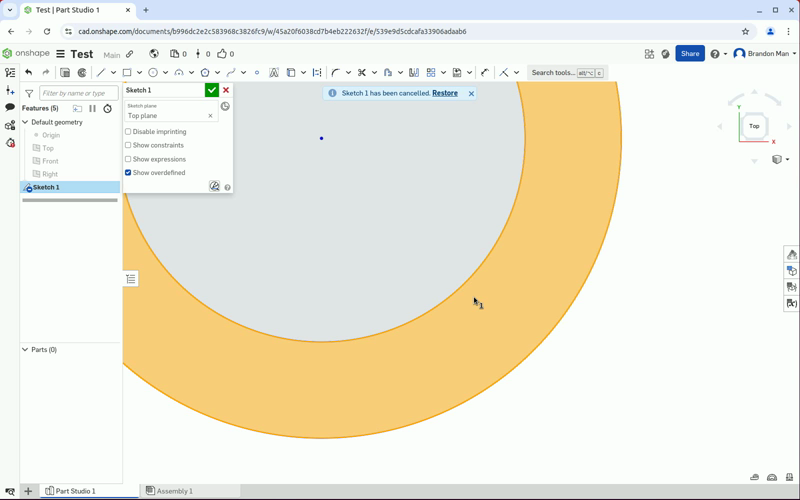
scroll(-6)
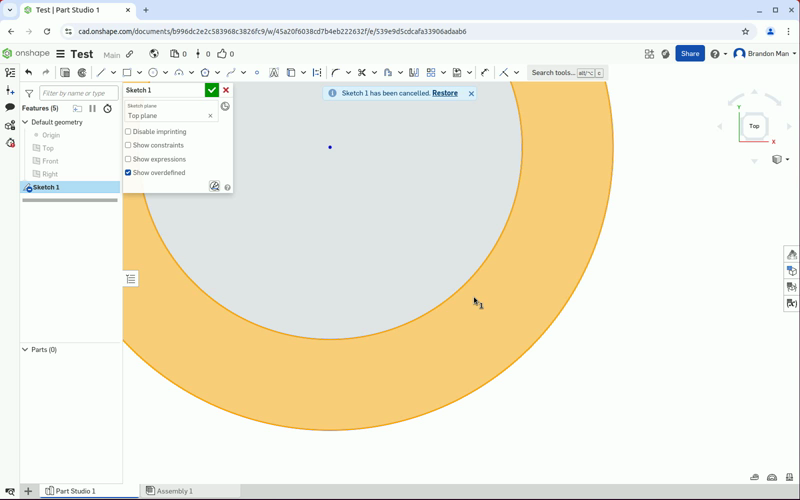
scroll(-6)
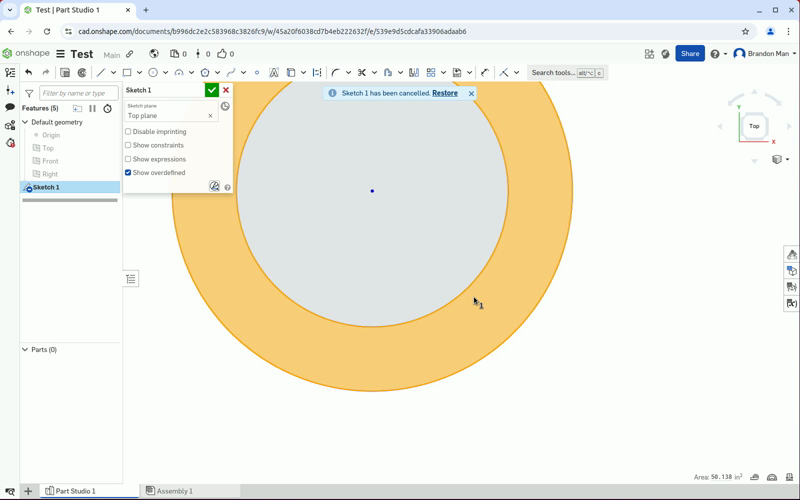
scroll(-6)
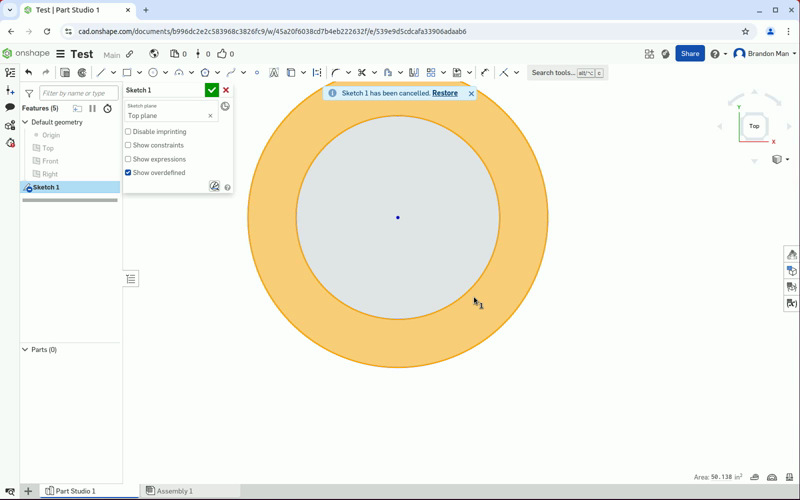
scroll(-6)
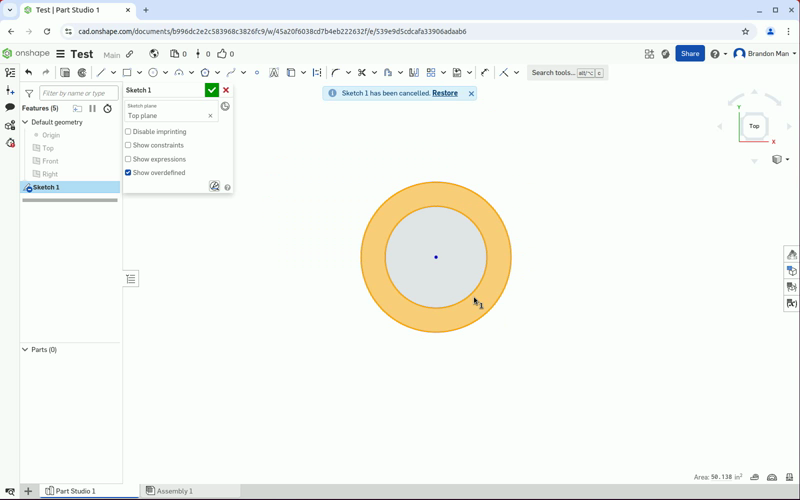
scroll(-6)
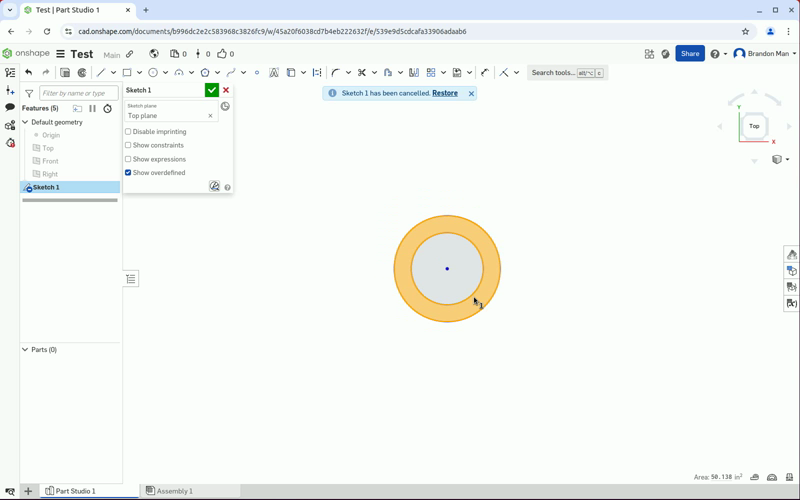
scroll(-6)
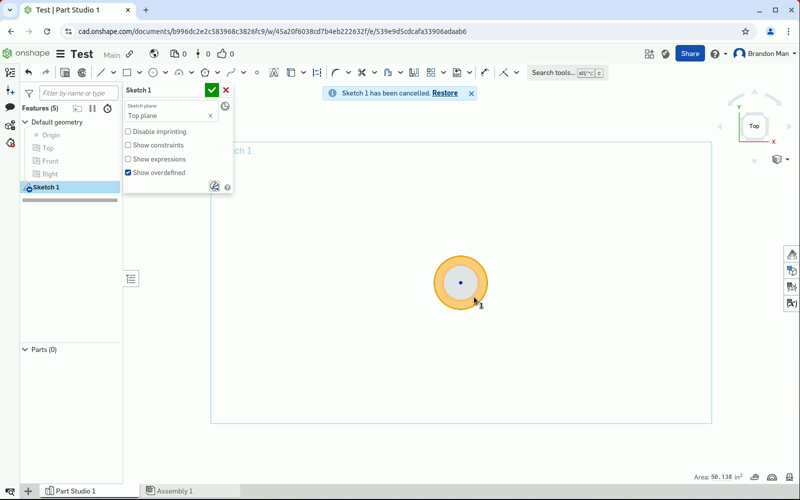
mouse_move(73, 352)
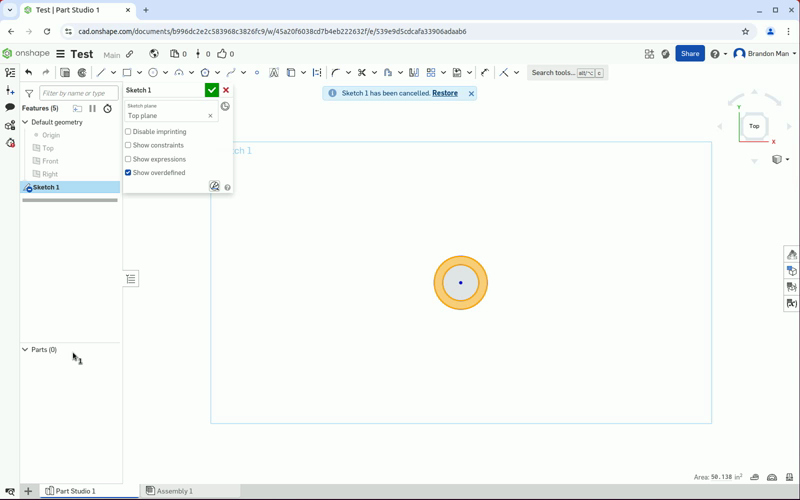
key(shift+y)
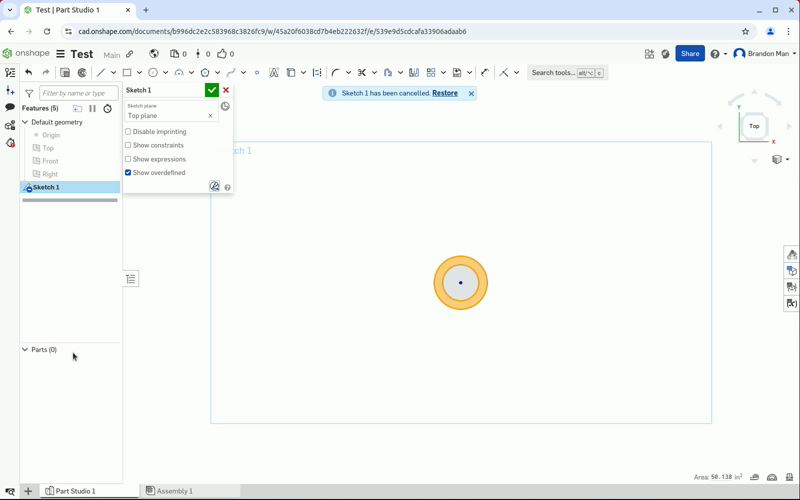
key(shift+e)
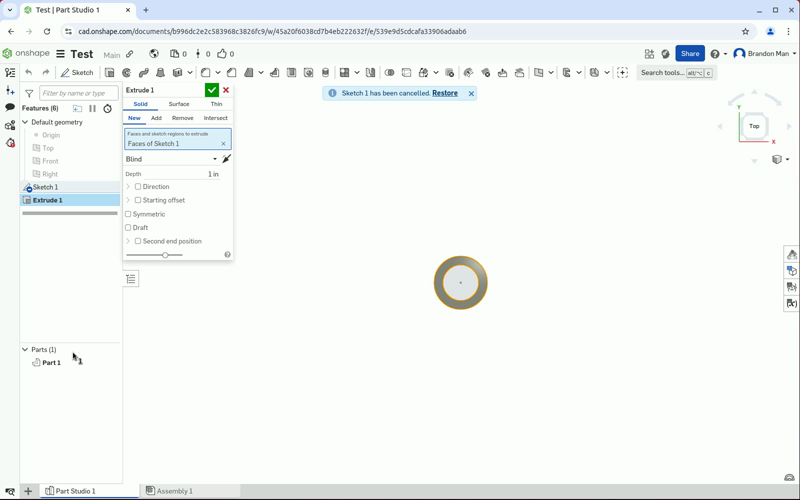
mouse_move(143, 106)
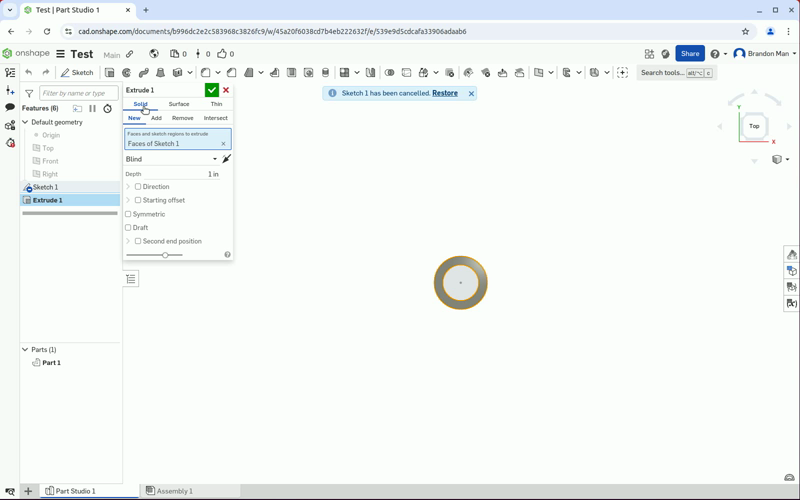
click(143, 106)
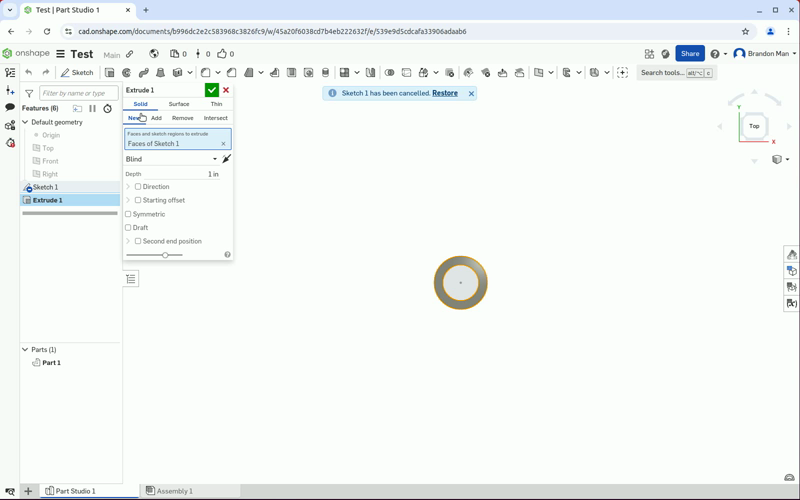
mouse_move(137, 120)
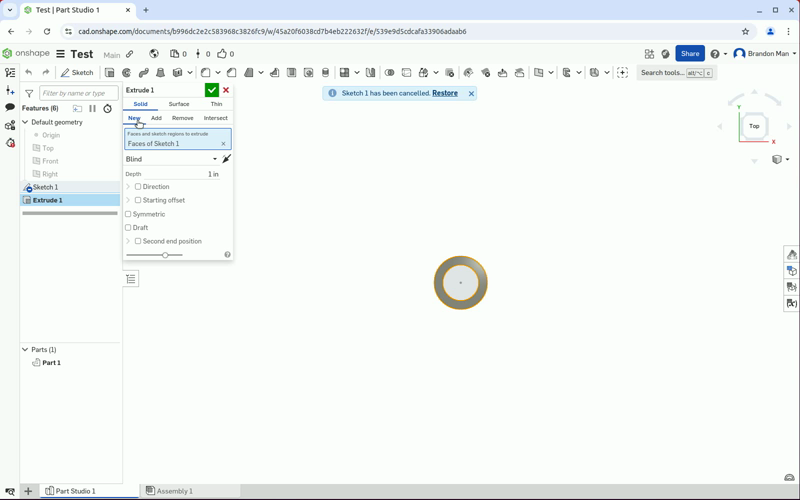
click(137, 120)
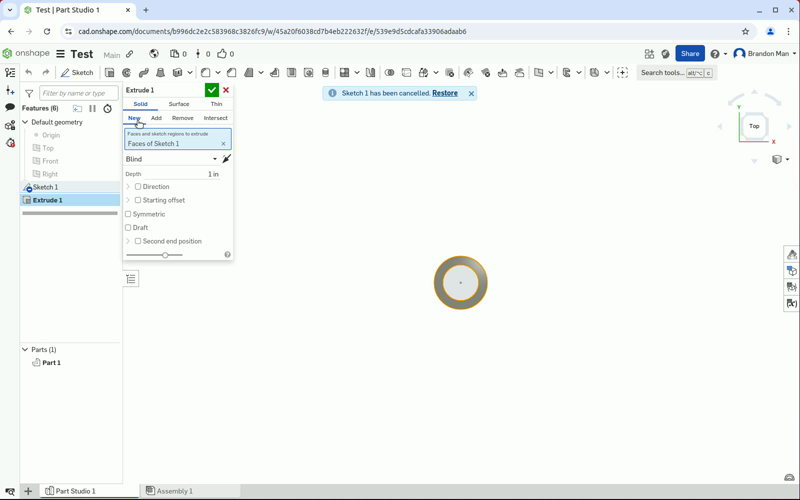
key(tab, 4)
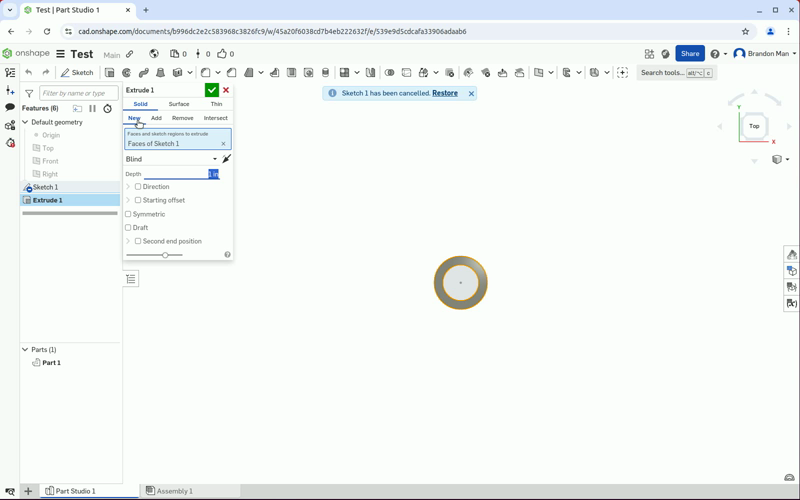
text(25.515)
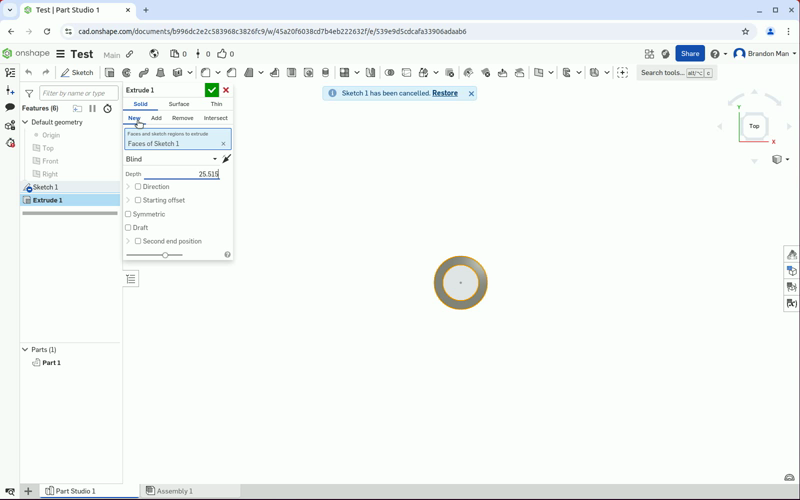
key(enter)
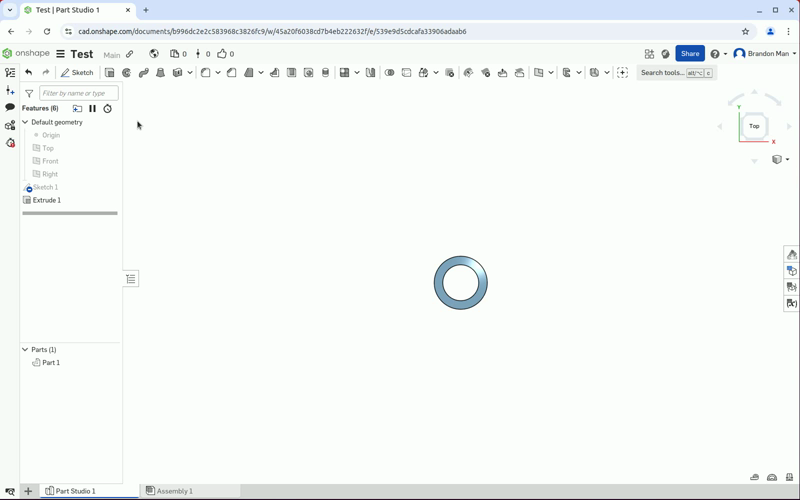
key(shift+h)
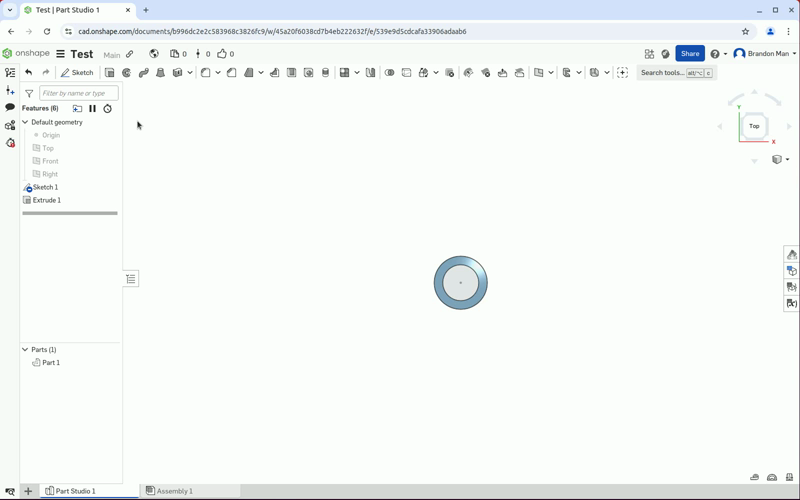
key(shift+h)
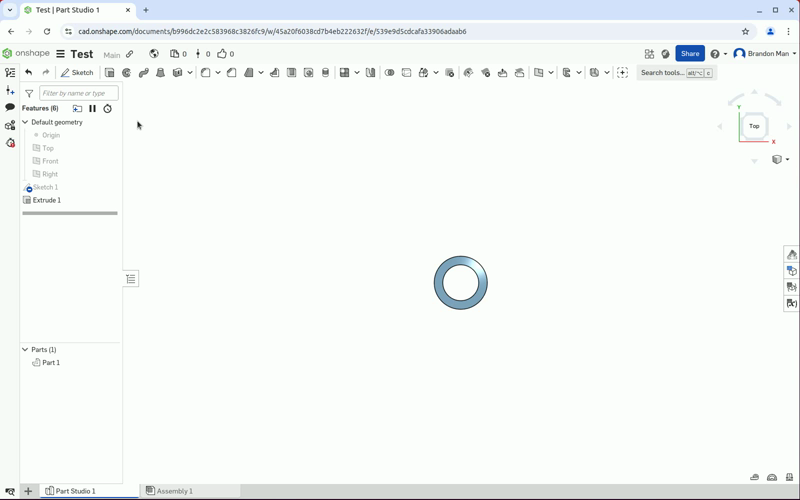
mouse_move(73, 189)
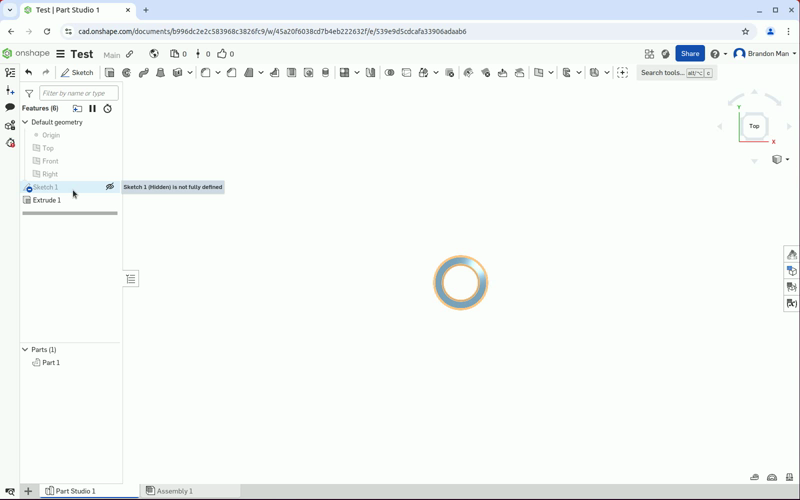
click(73, 189)
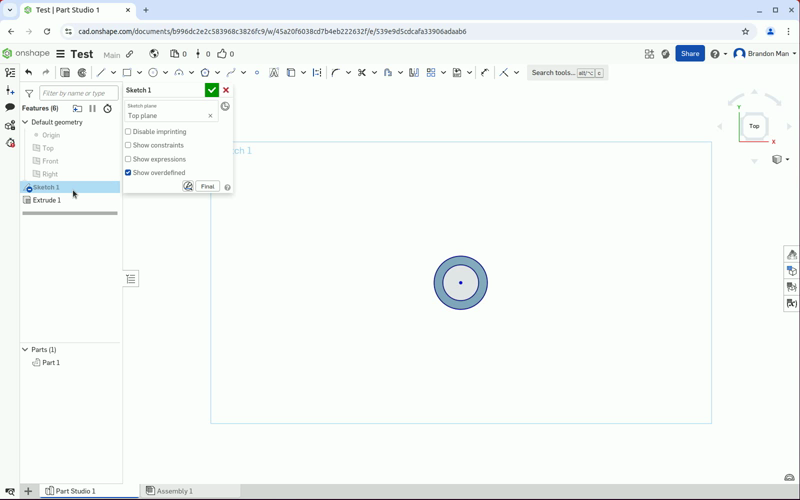
mouse_move(229, 92)
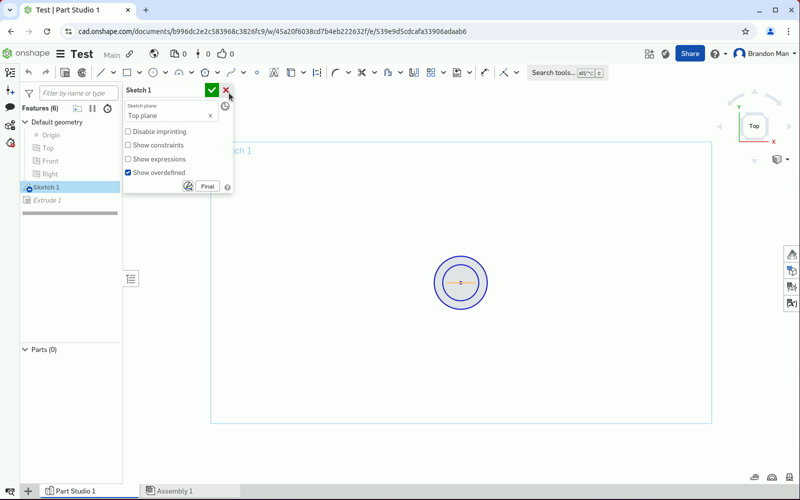
click(229, 92)
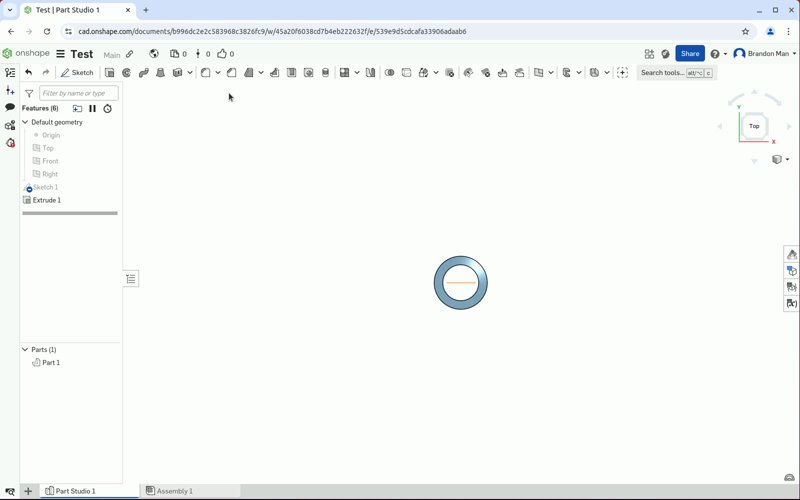
mouse_move(73, 352)
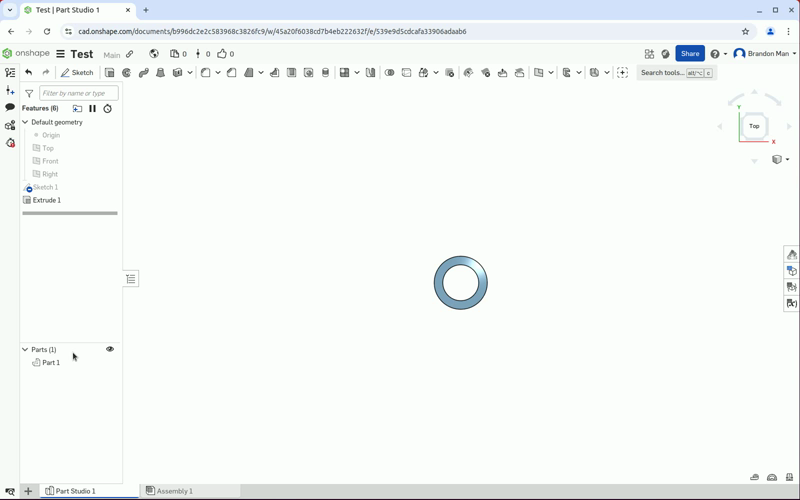
key(y)
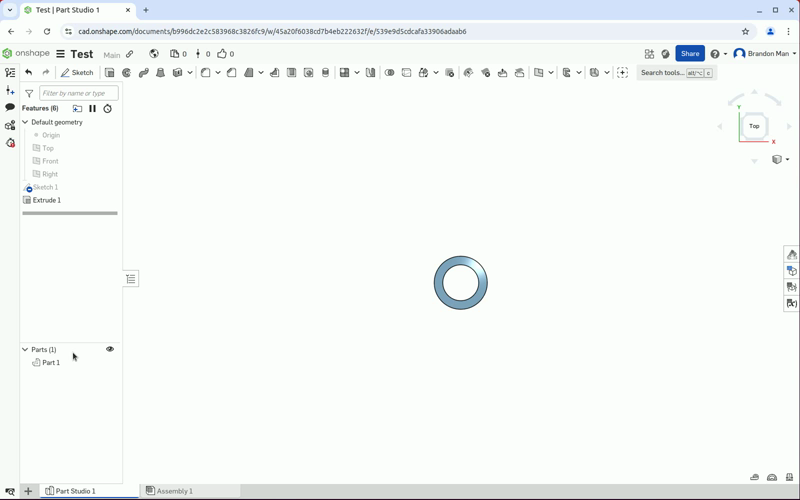
key(shift+p)
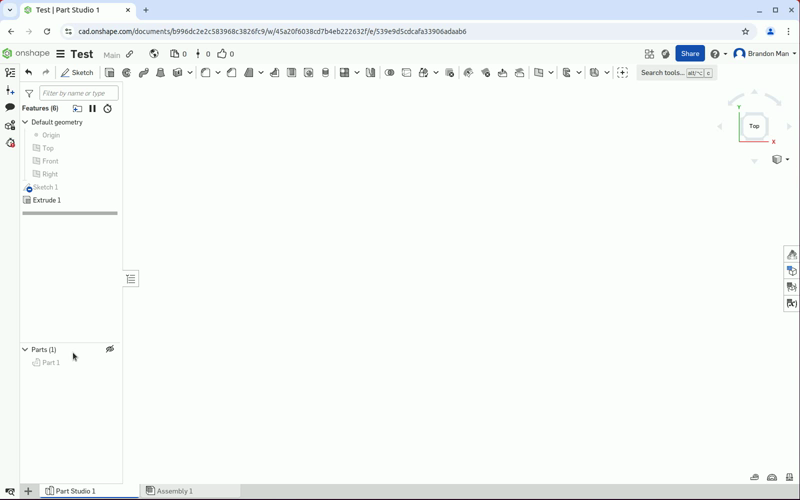
key(space)
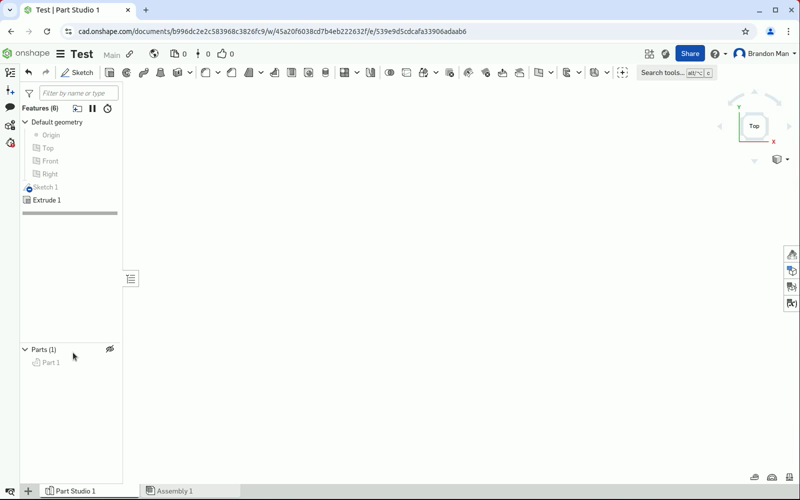
key_down(shift)
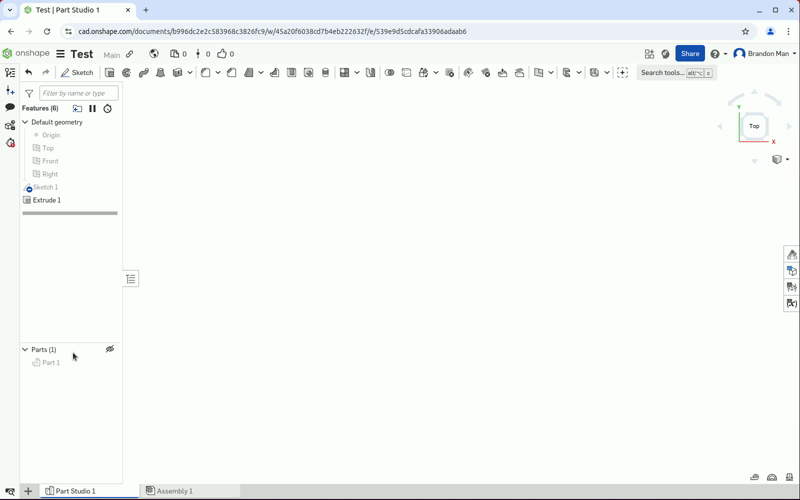
key(up)
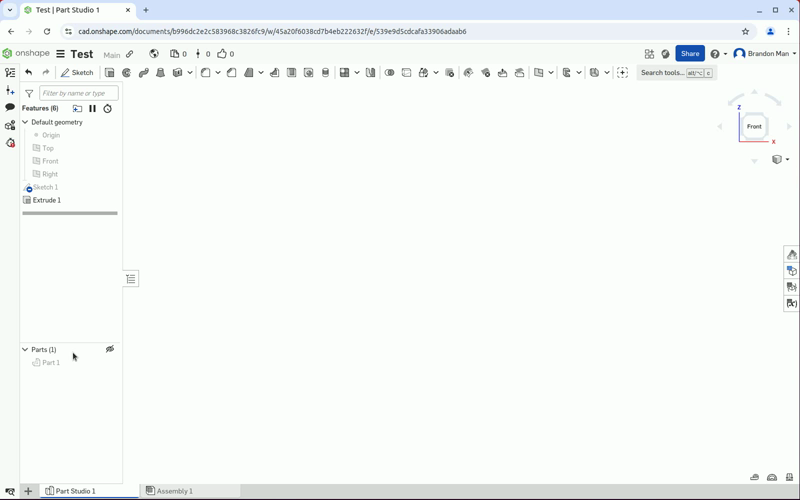
key_up(shift)
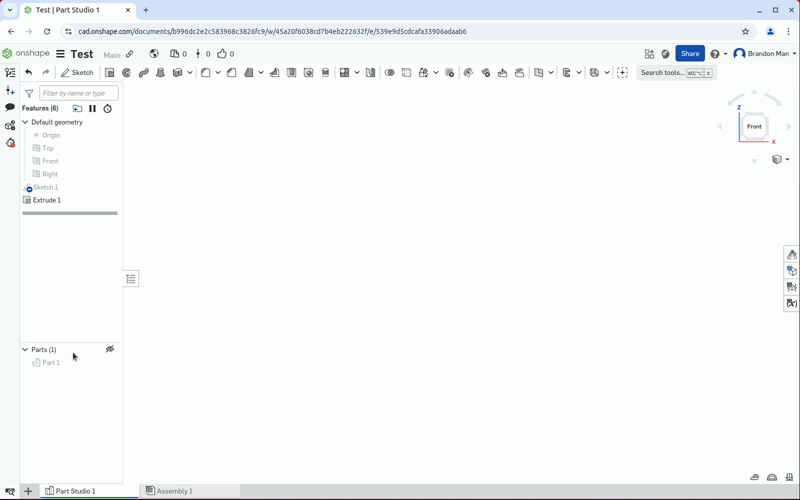
mouse_move(73, 352)
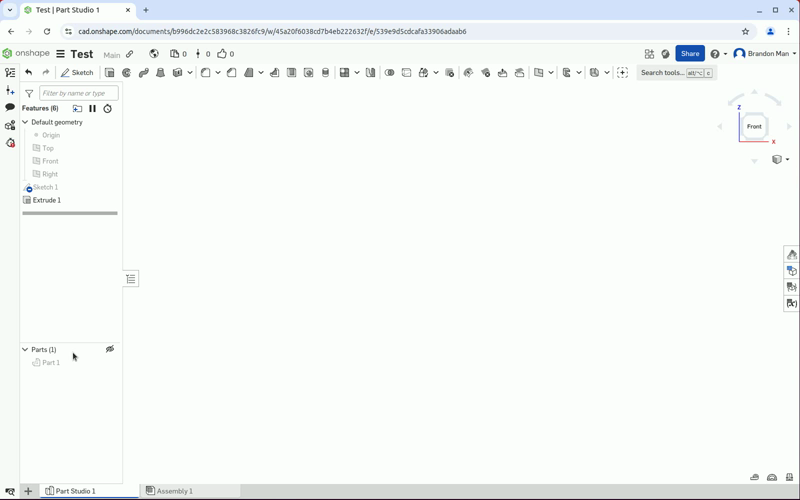
key(shift+y)
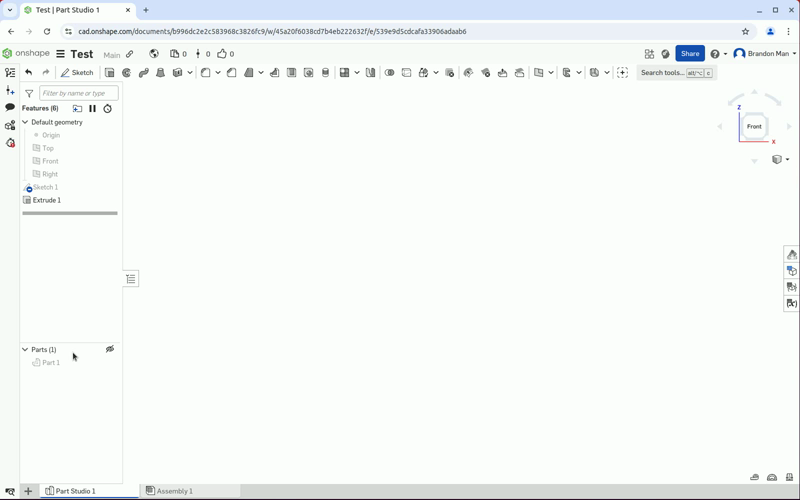
key(shift+s)
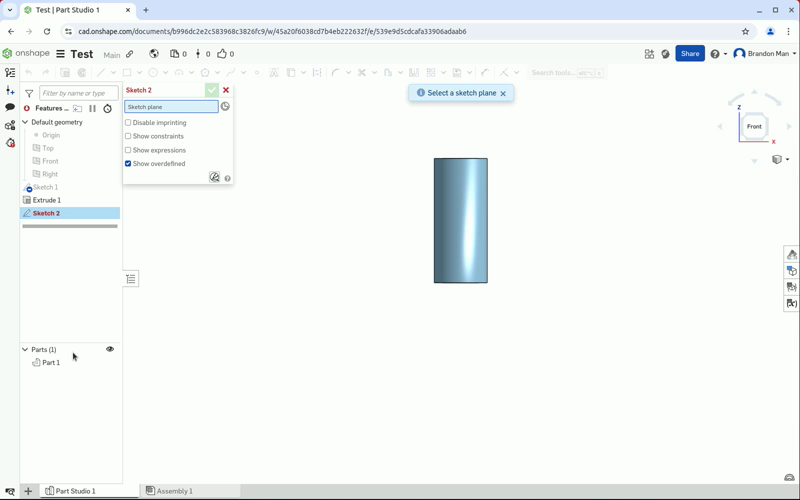
mouse_move(73, 163)
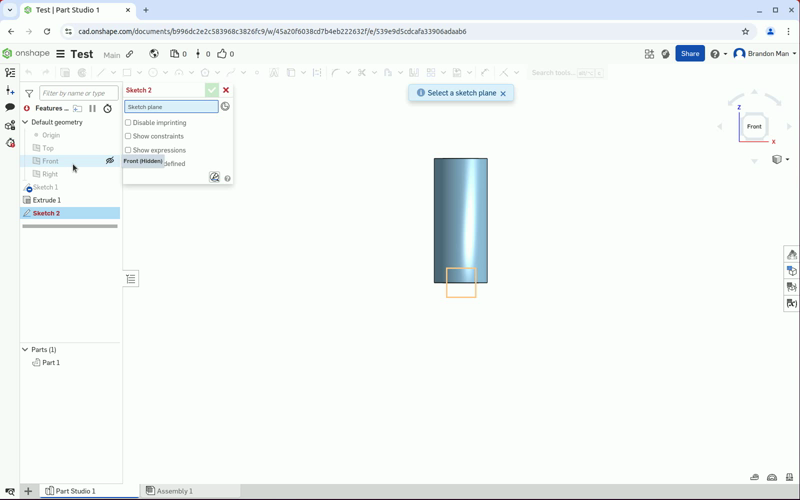
click(73, 163)
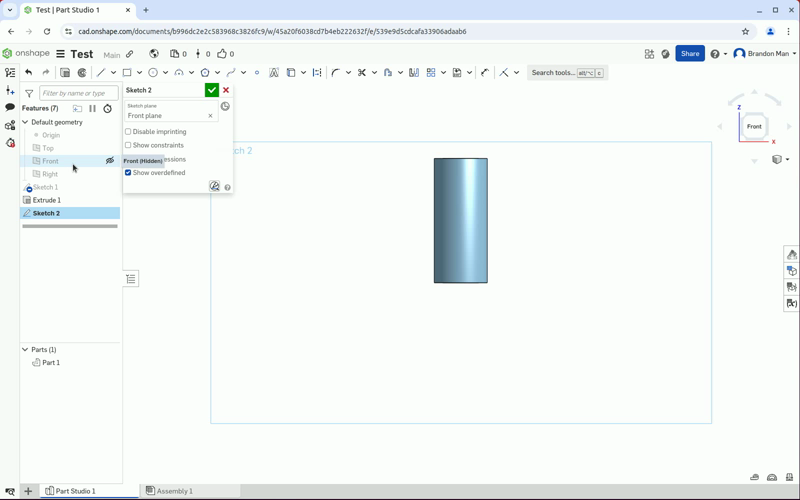
mouse_move(73, 352)
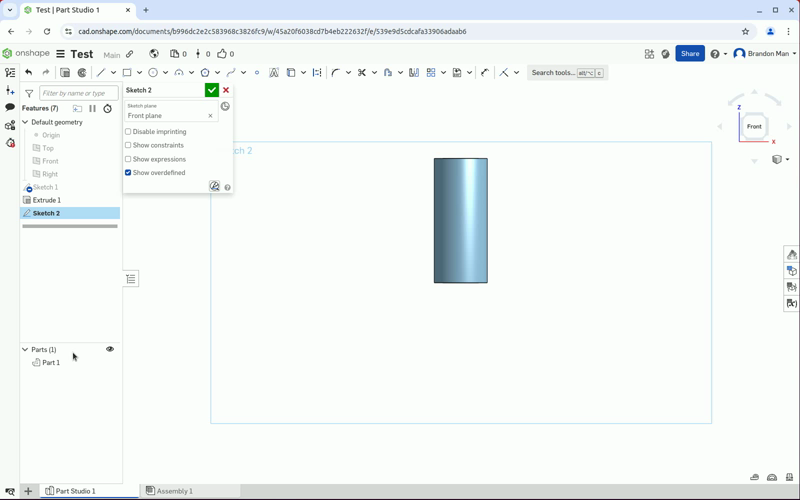
key(y)
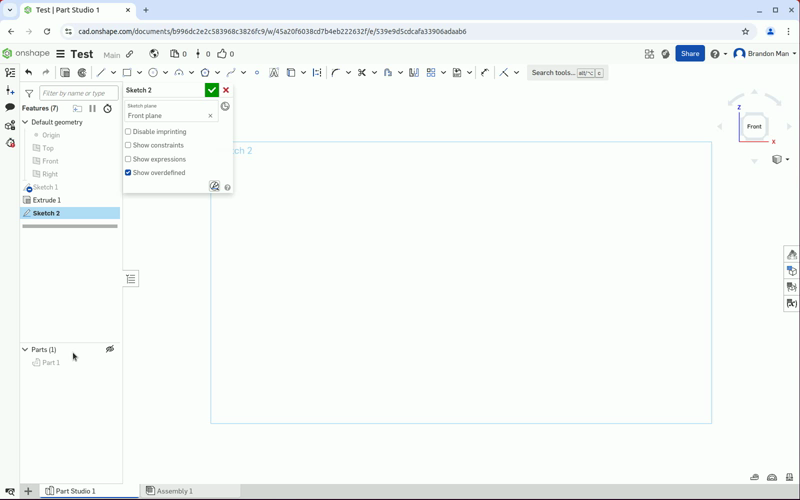
key(l)
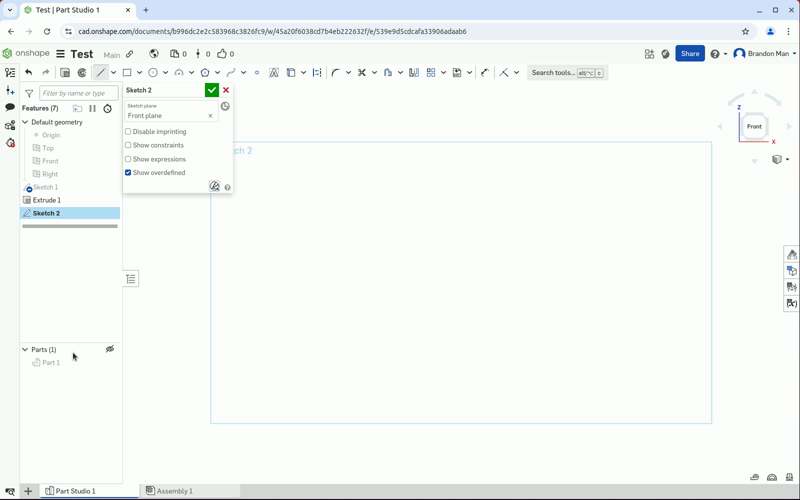
key_down(shift)
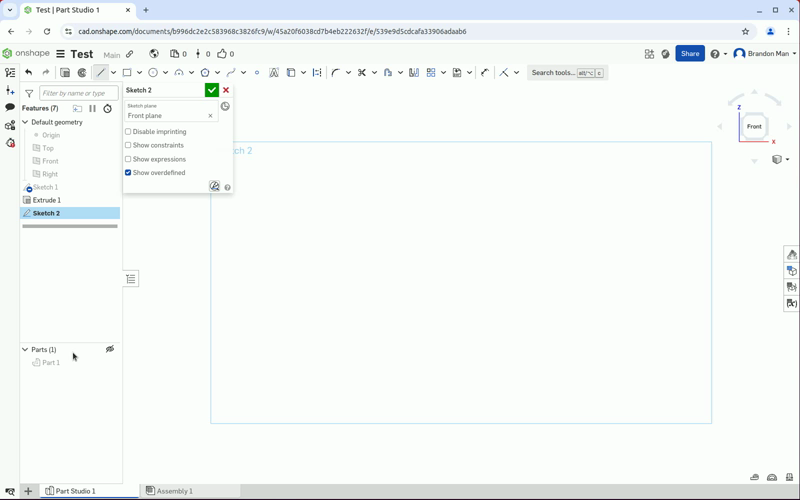
mouse_move(414, 134)
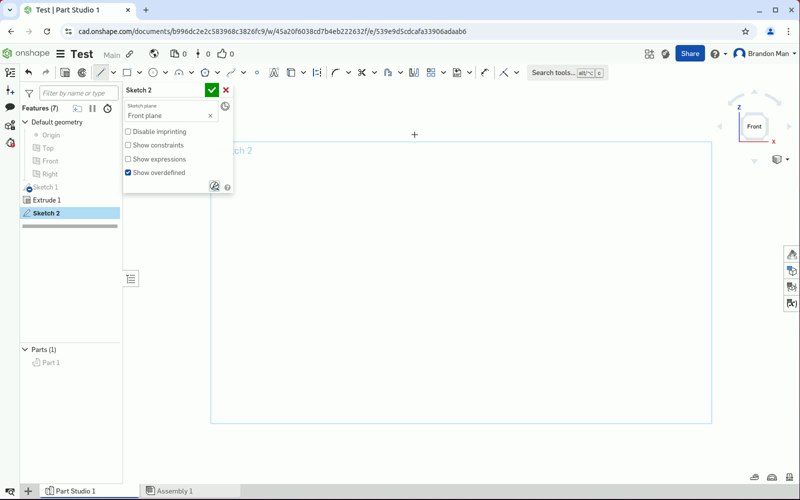
click(414, 134)
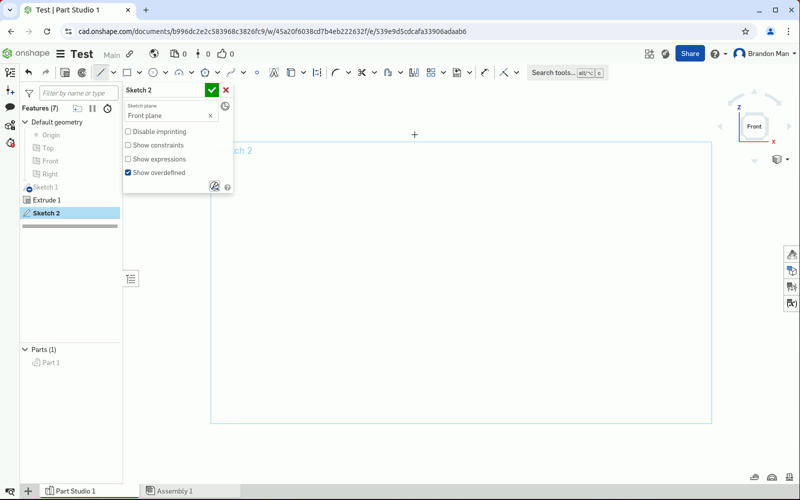
key_up(shift)
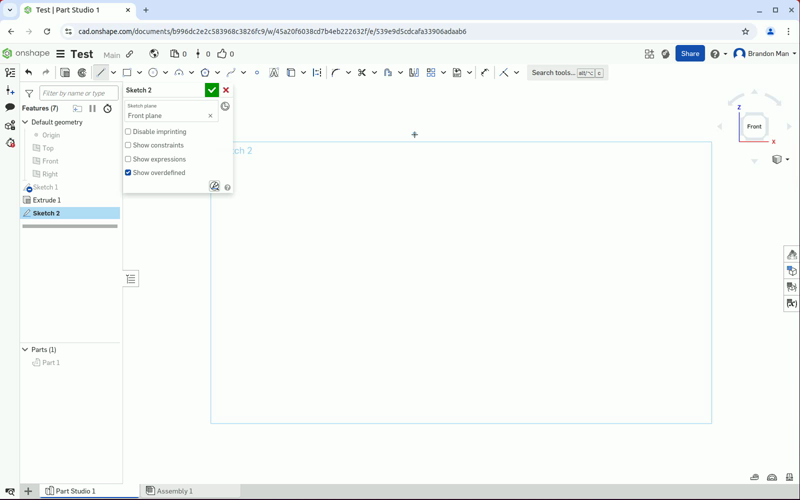
key_down(shift)
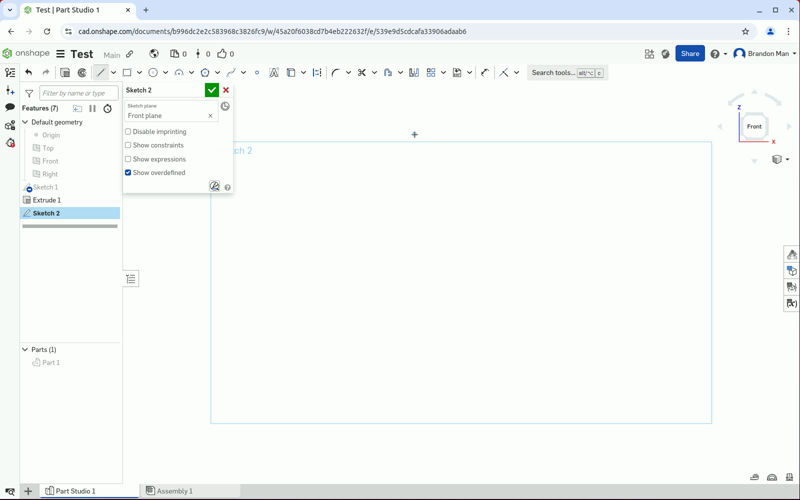
mouse_move(419, 291)
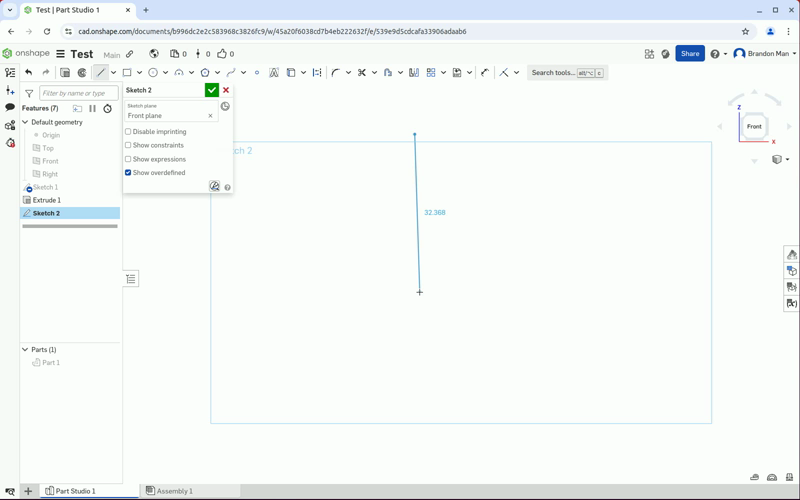
click(419, 291)
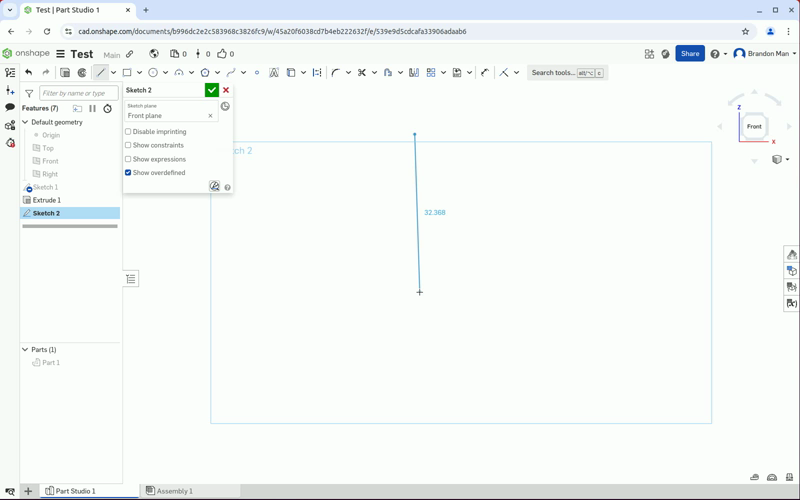
key_up(shift)
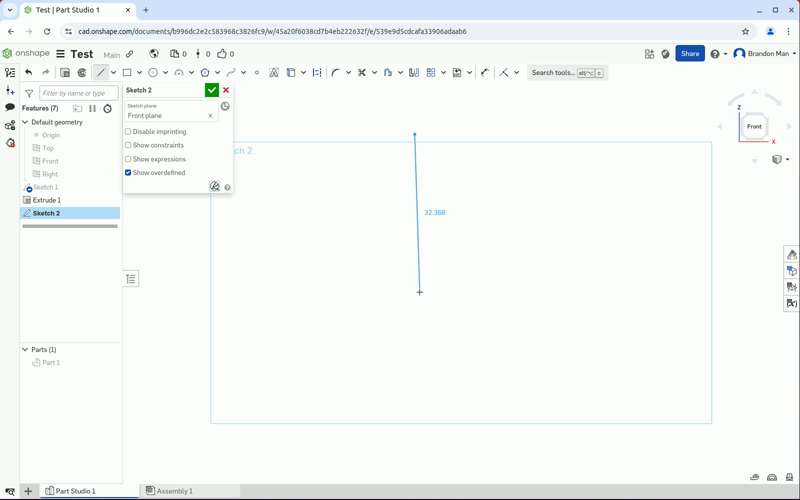
key_down(shift)
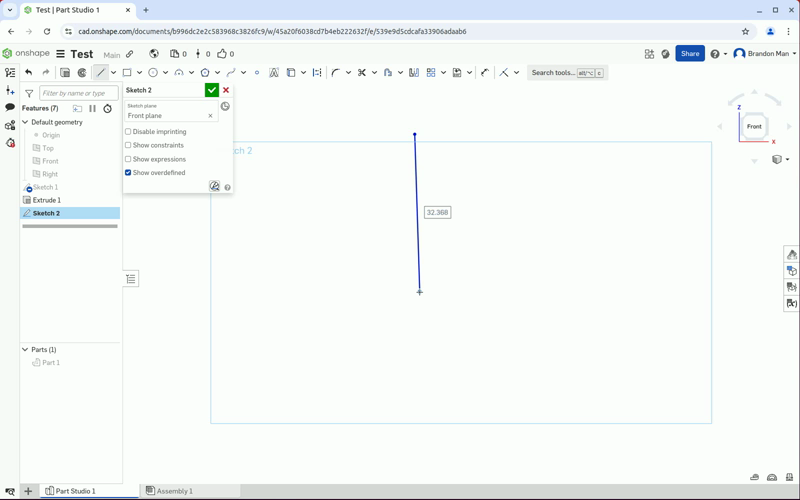
mouse_move(511, 134)
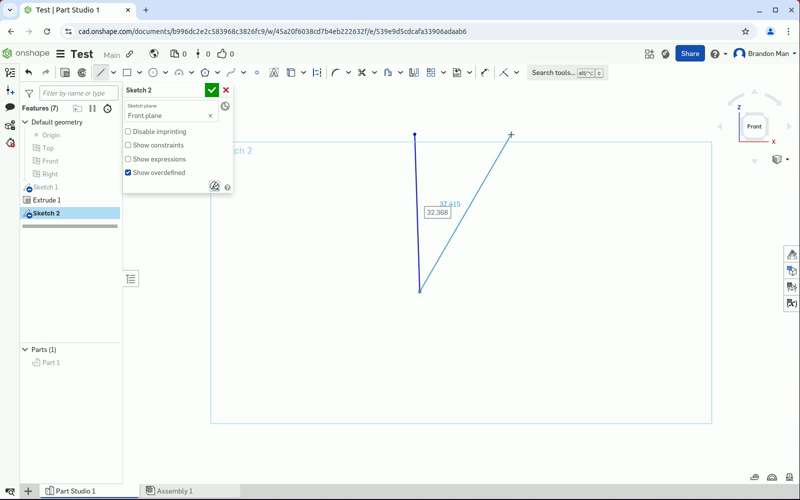
click(511, 134)
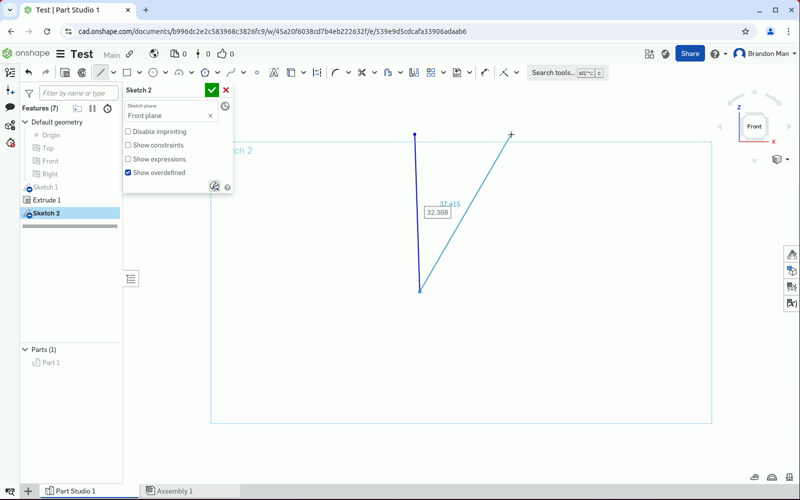
key_up(shift)
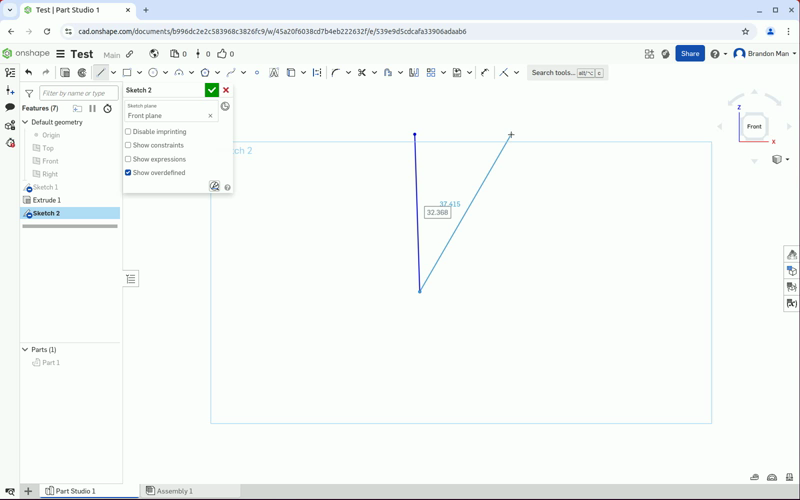
key_down(shift)
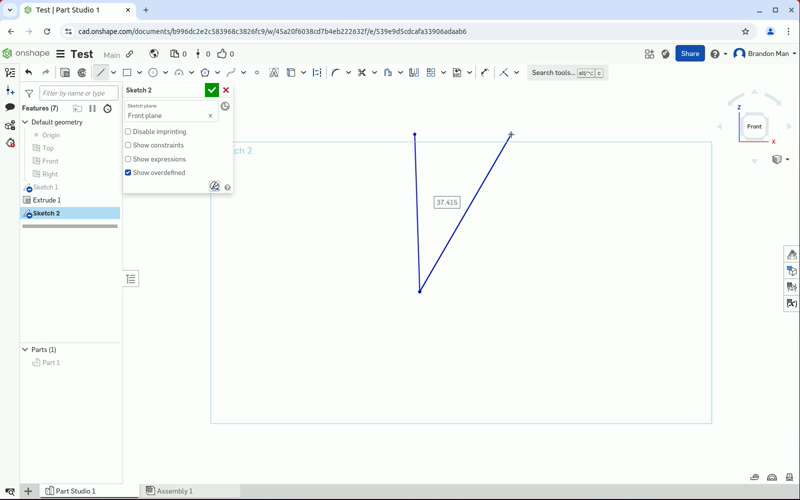
mouse_move(414, 134)
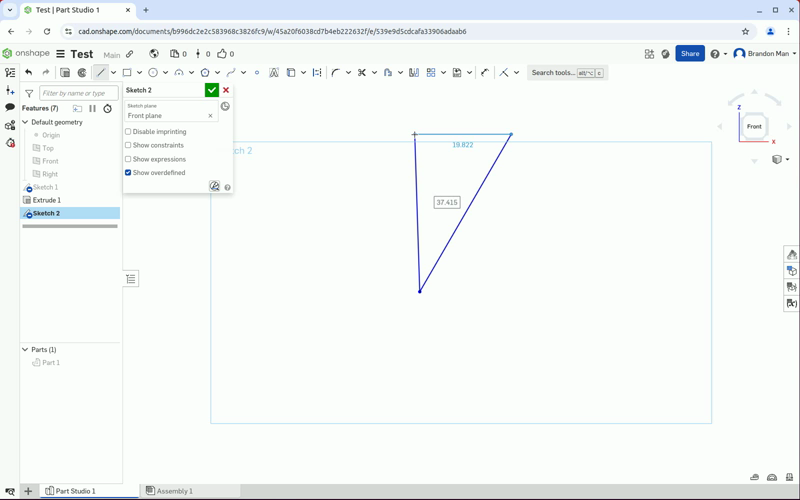
key_up(shift)
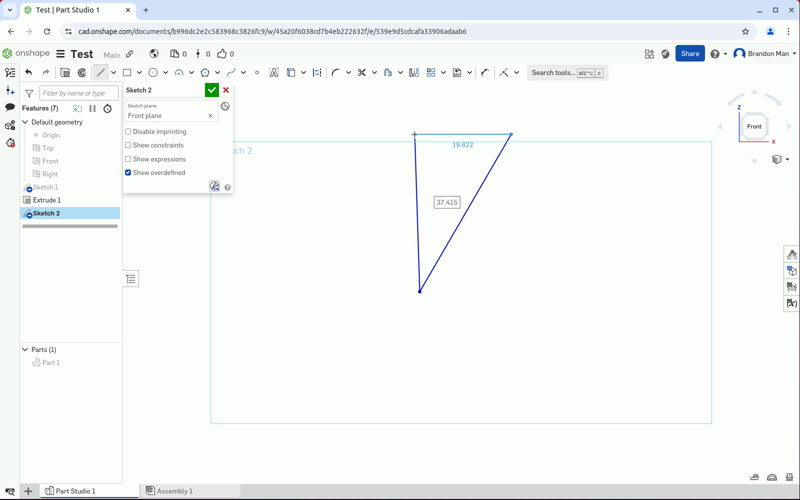
click(414, 134)
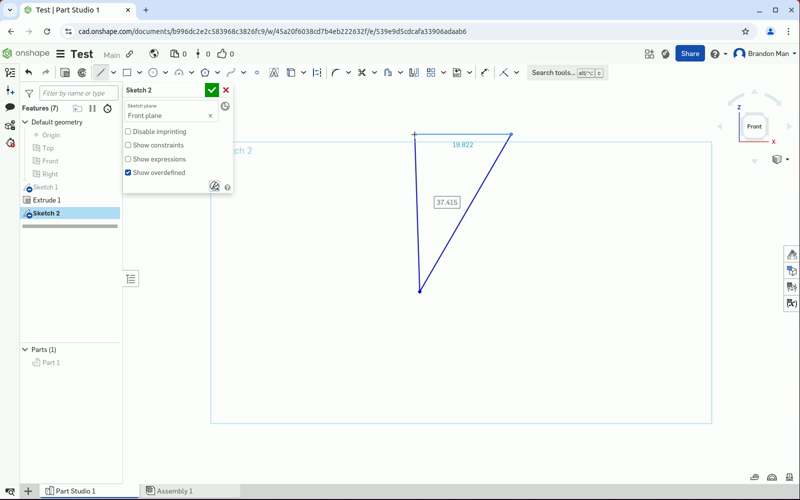
key(esc)
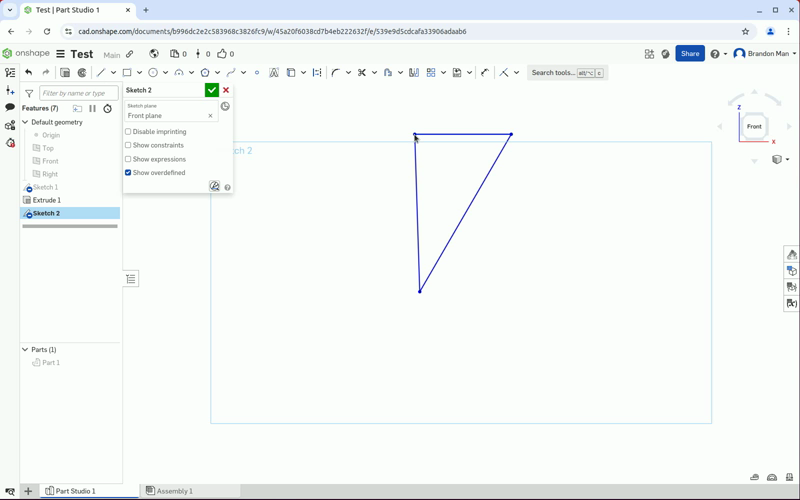
mouse_move(460, 179)
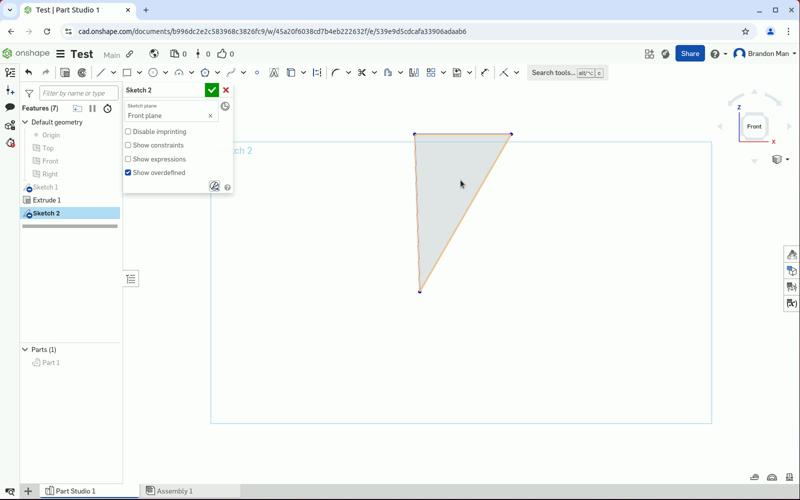
click(460, 179)
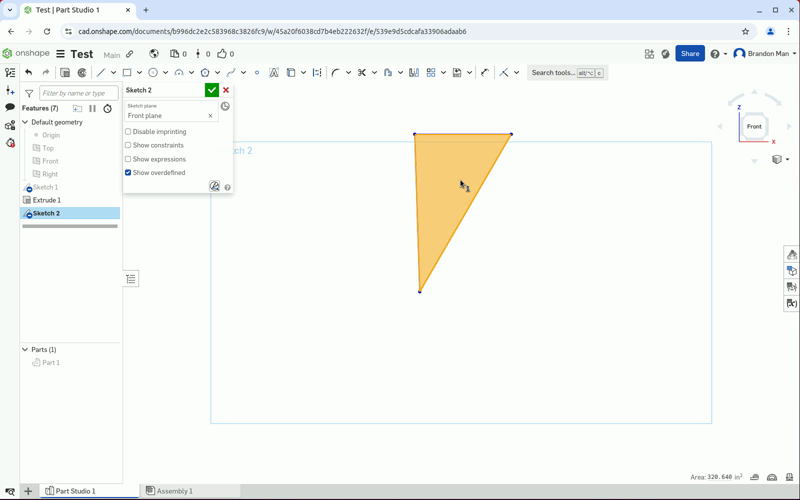
mouse_move(73, 352)
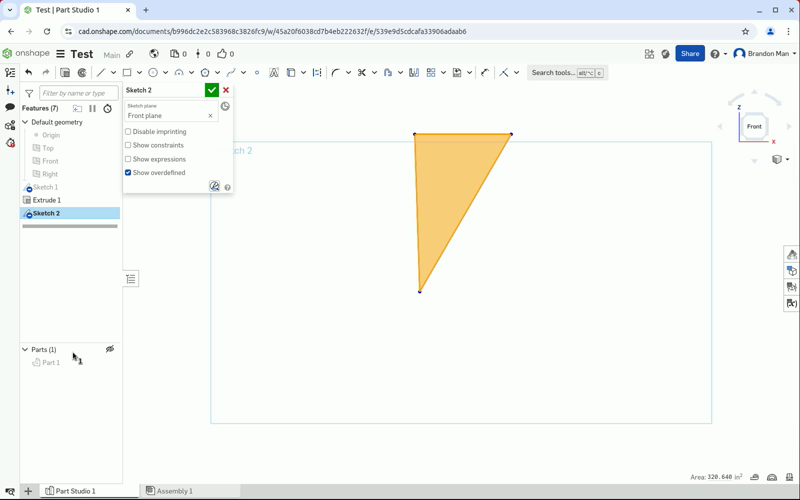
key(shift+y)
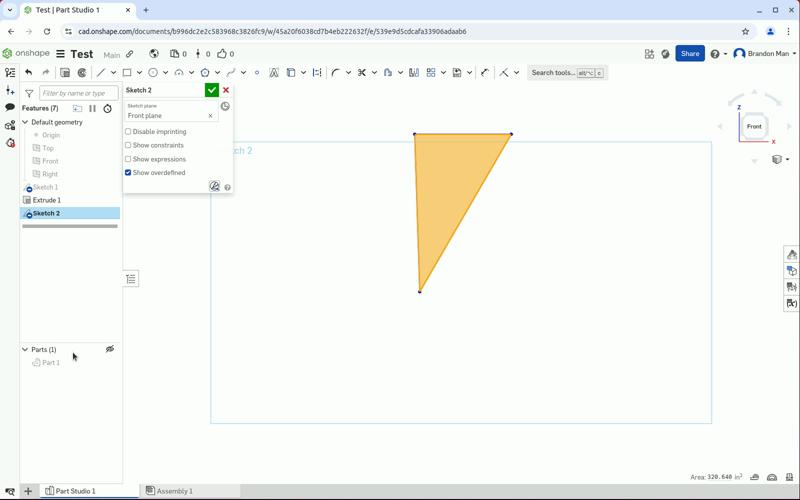
key(shift+e)
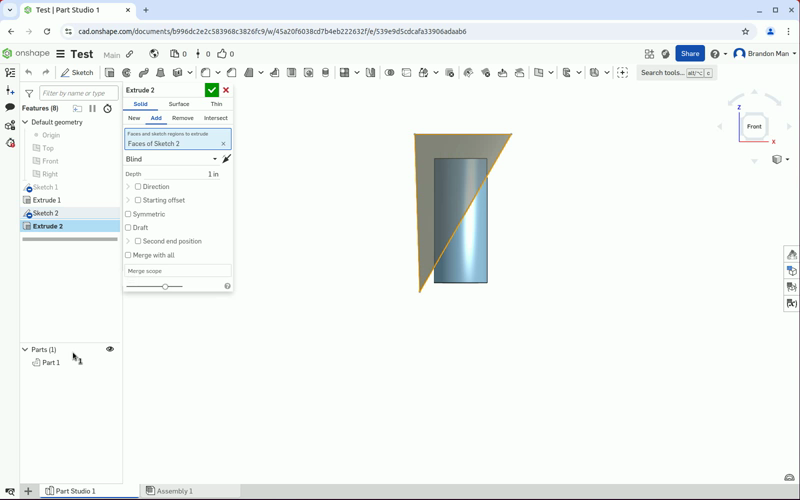
mouse_move(143, 106)
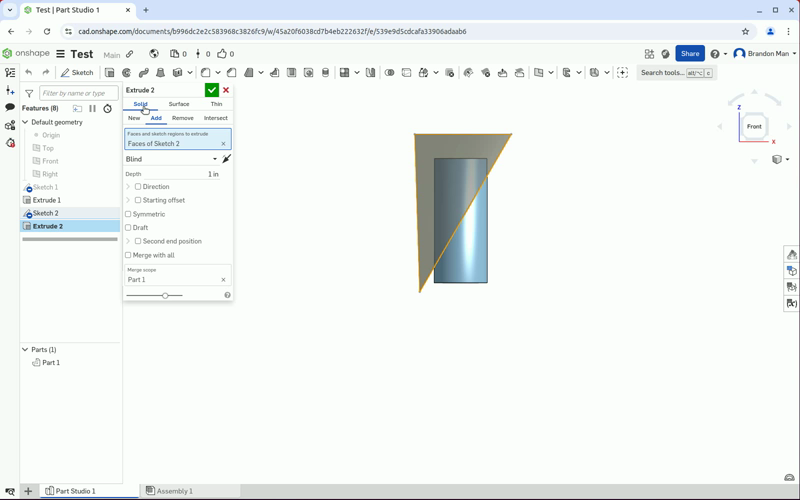
click(143, 106)
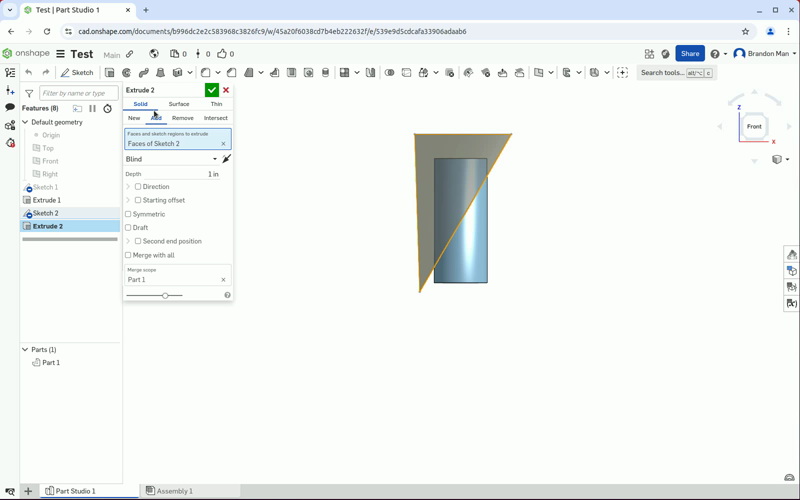
mouse_move(186, 120)
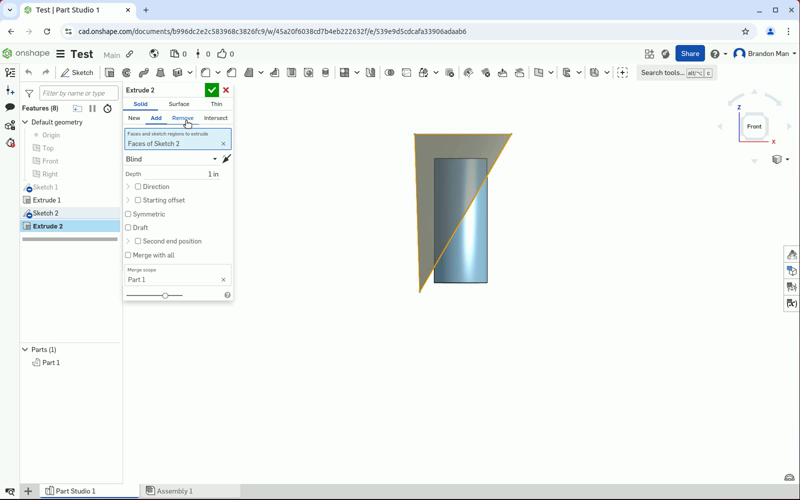
click(186, 120)
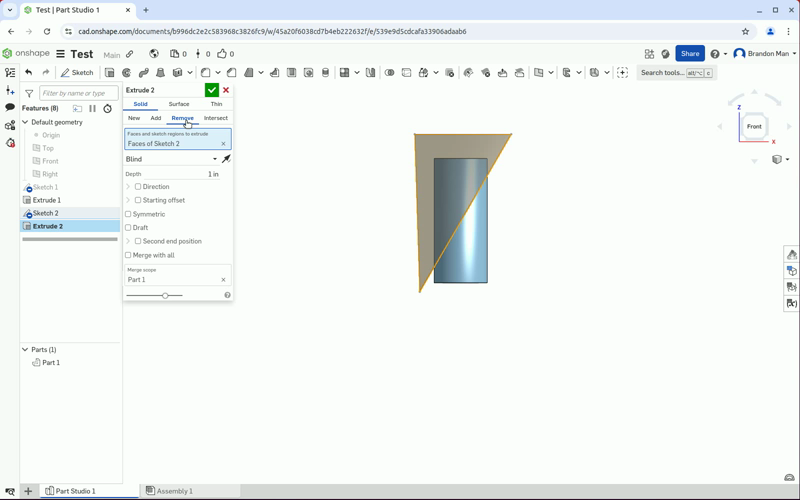
key(tab, 4)
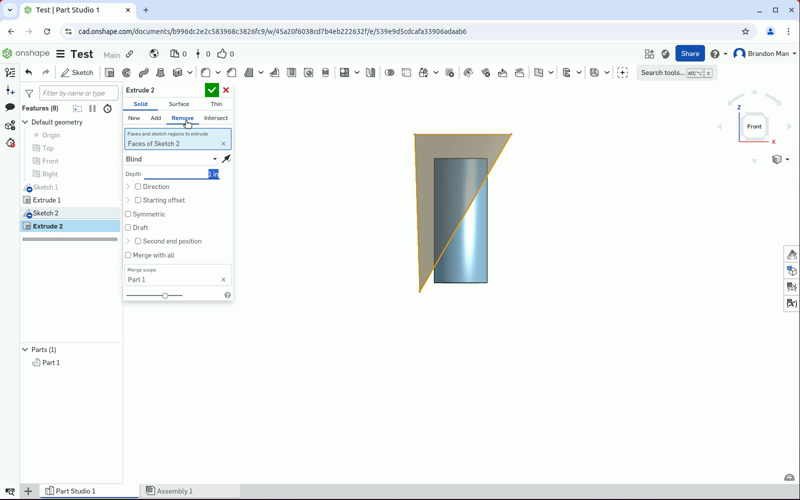
text(36.106)
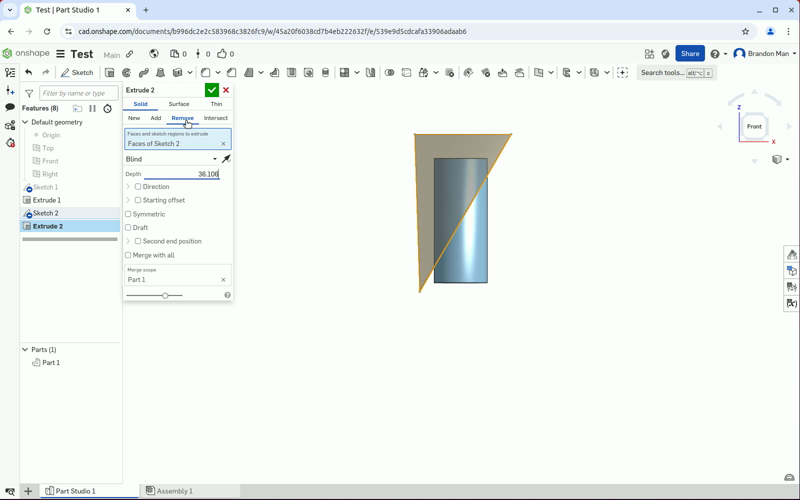
key(tab, 3)
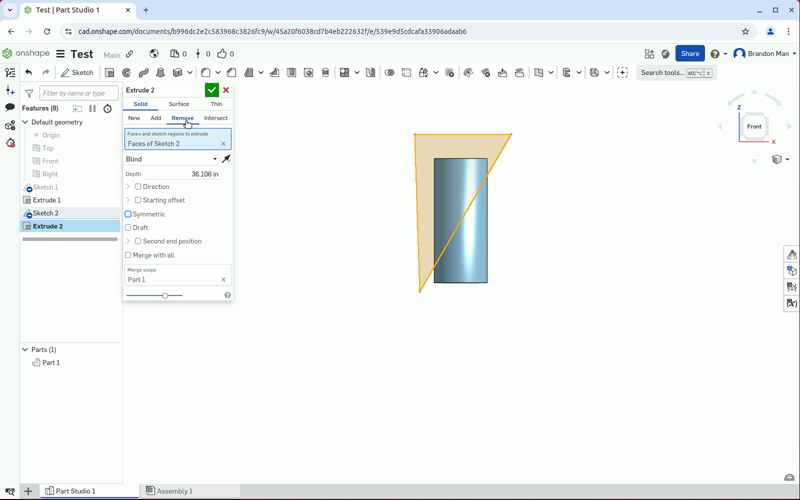
key(space)
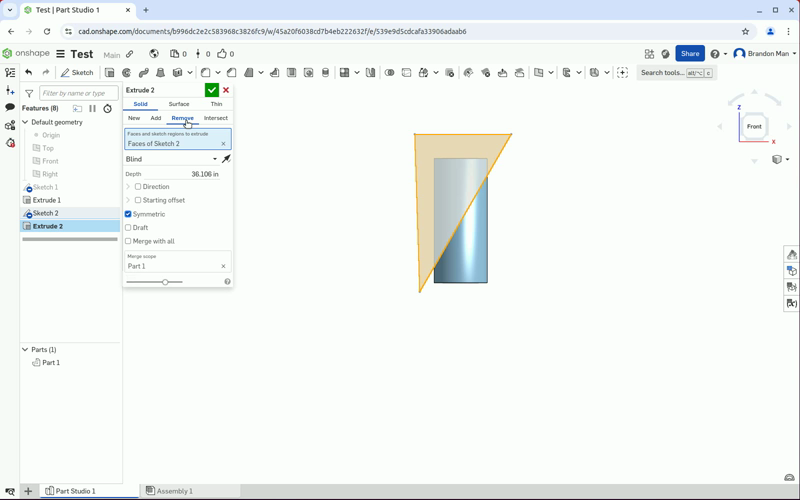
key(tab, 2)
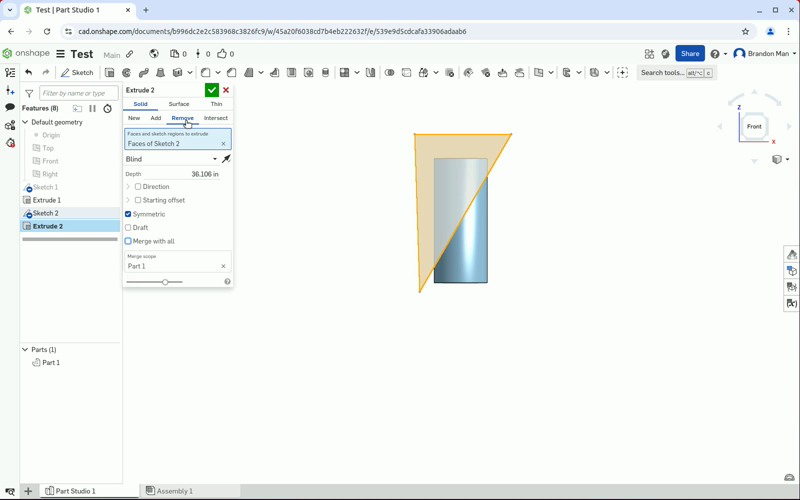
key(space)
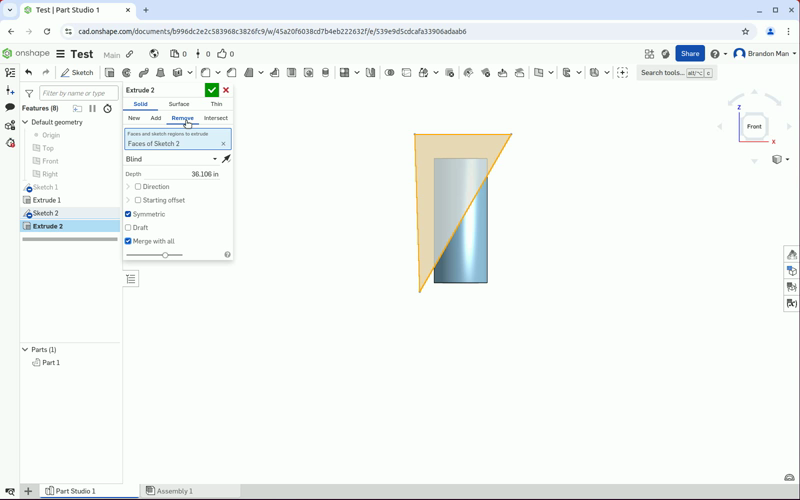
key(enter)
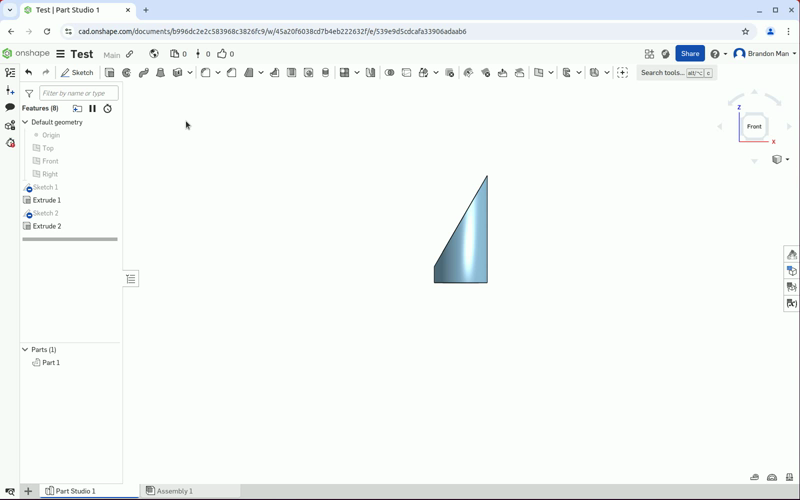
key(shift+h)
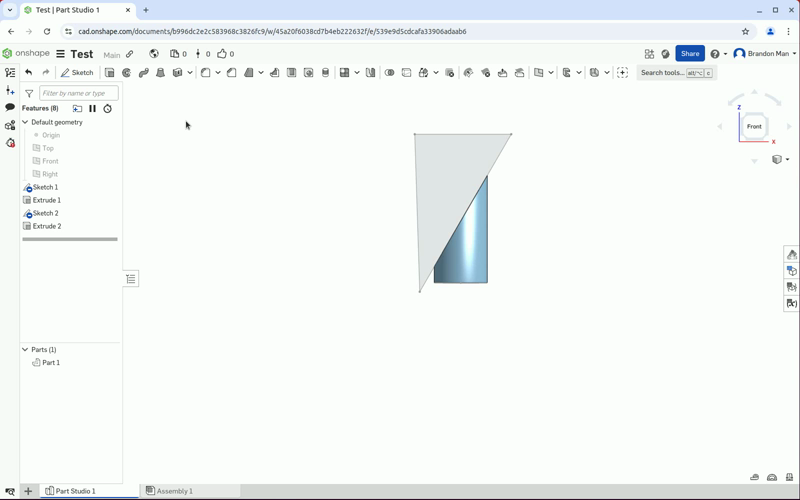
key(shift+h)
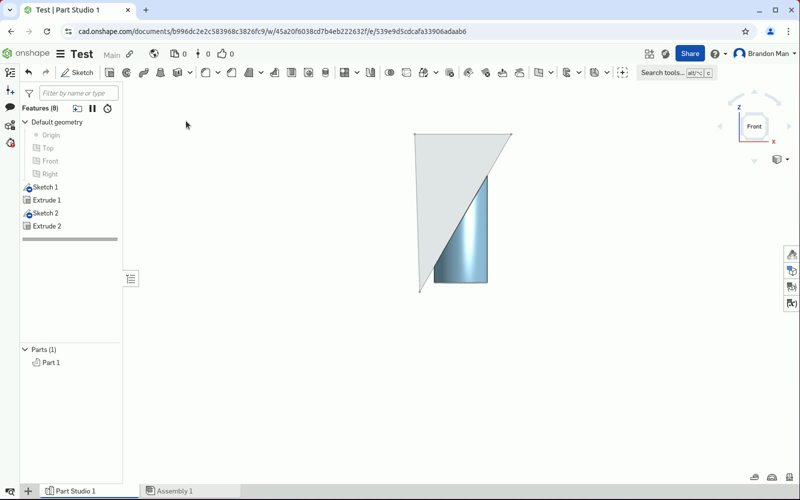
key(shift+7)
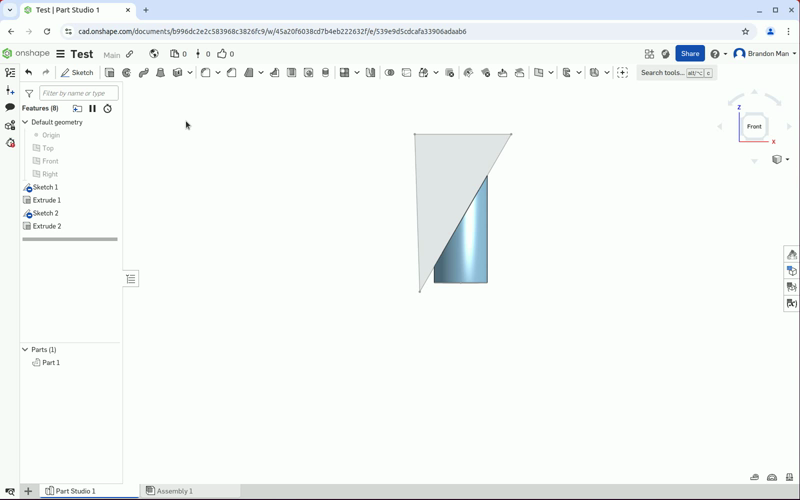
key(left, 2)
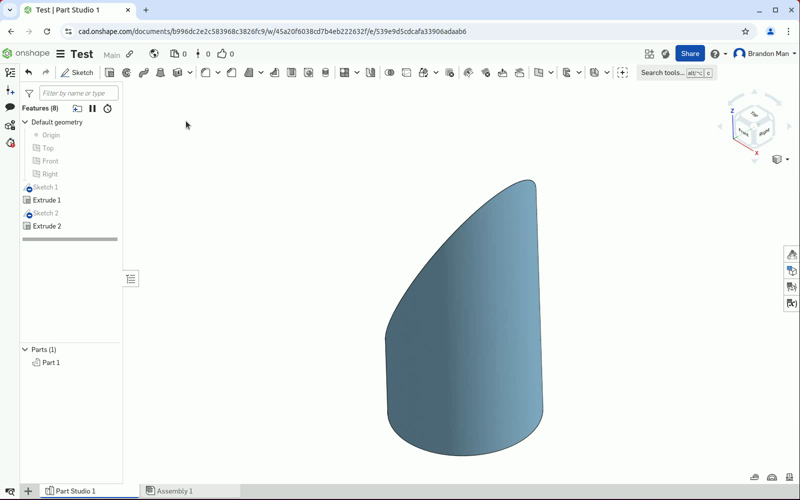
key(down, 2)
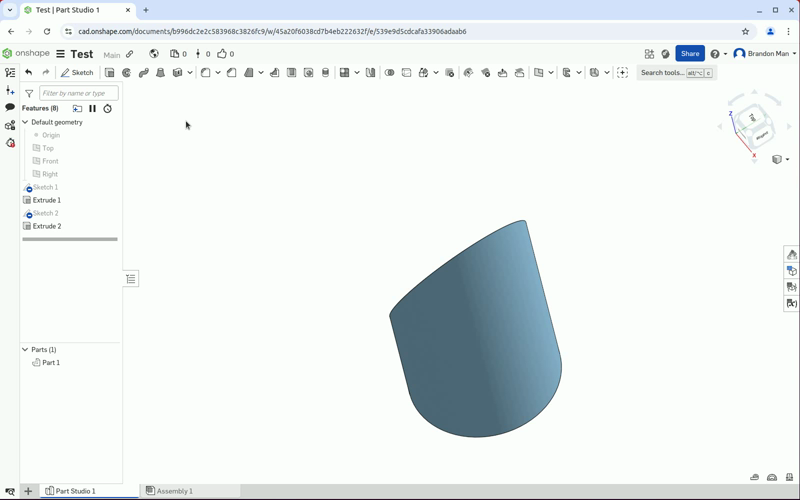
key(up, 2)
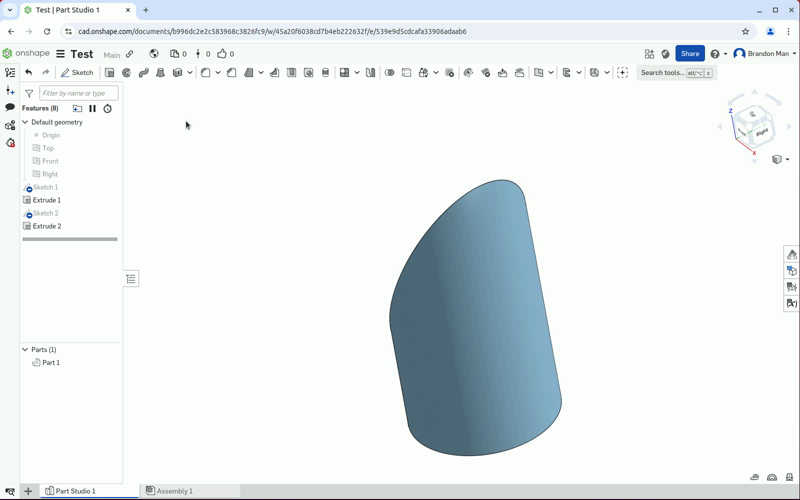
key(right, 2)
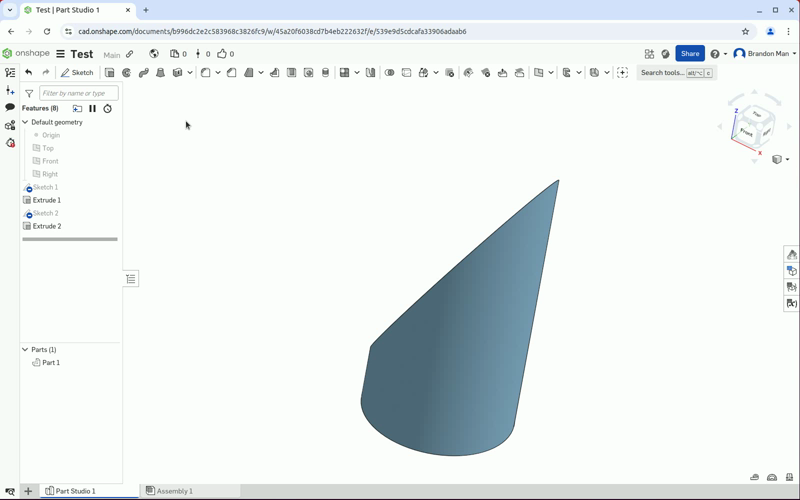
mouse_move(73, 189)
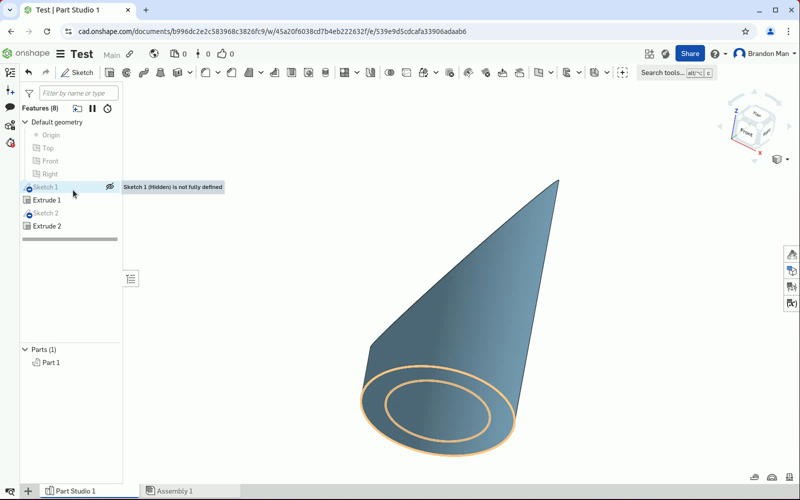
click(73, 189)